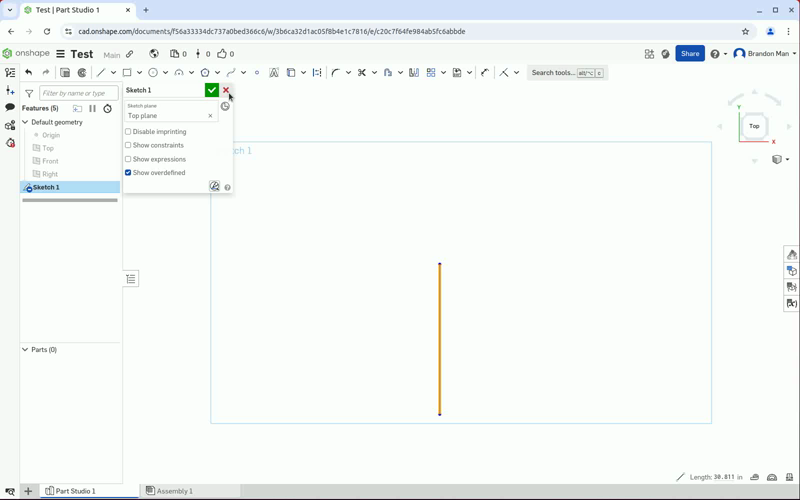
key(shift+h)
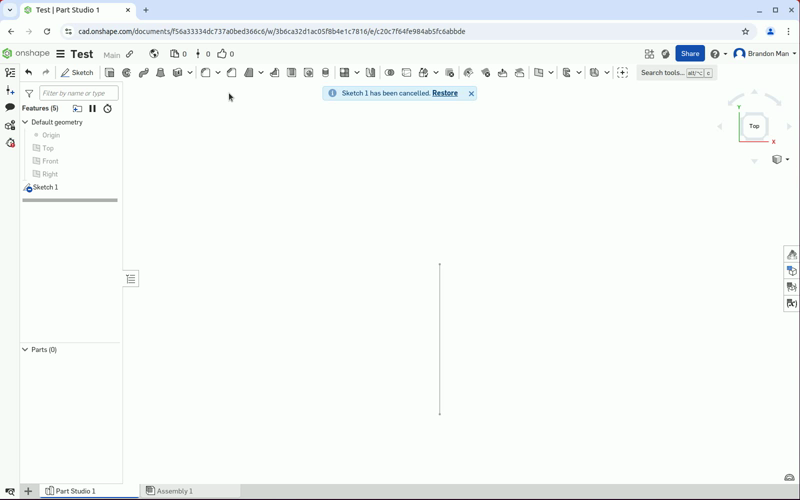
mouse_move(73, 352)
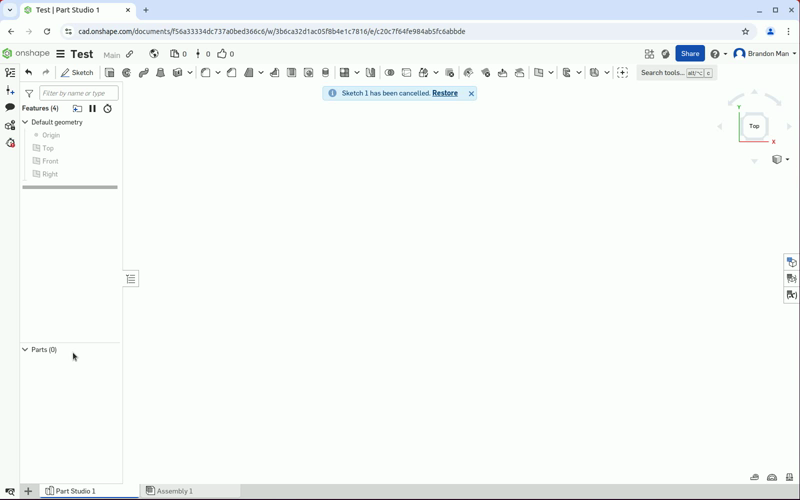
key(y)
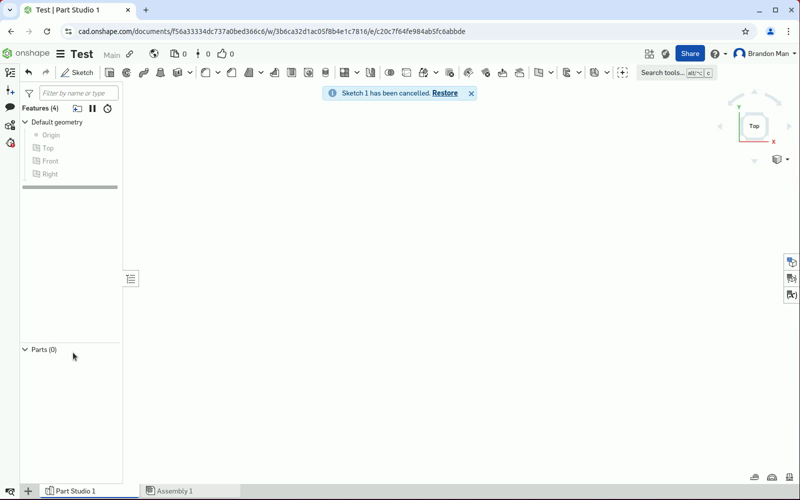
key(shift+p)
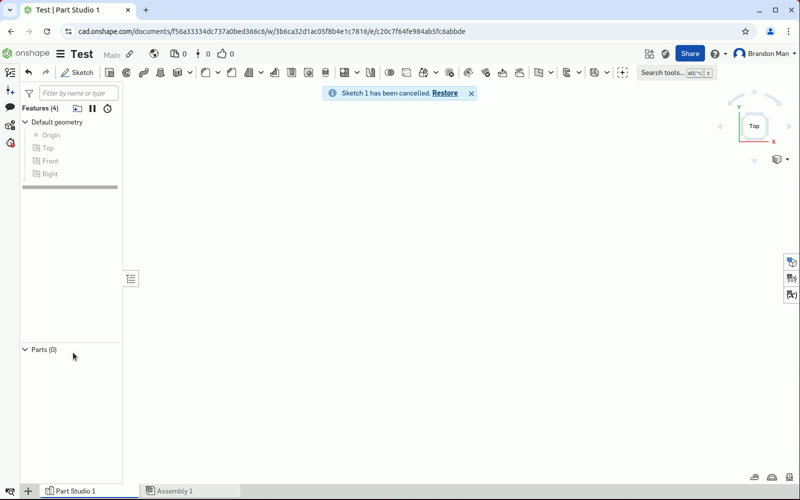
key(space)
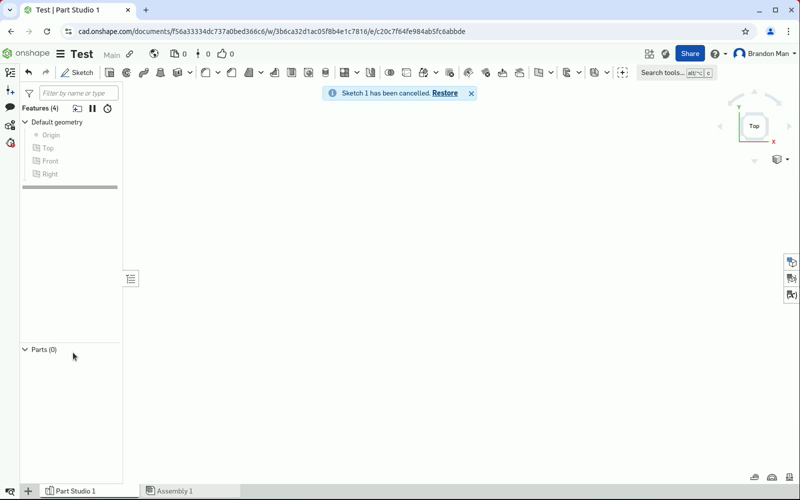
key_down(shift)
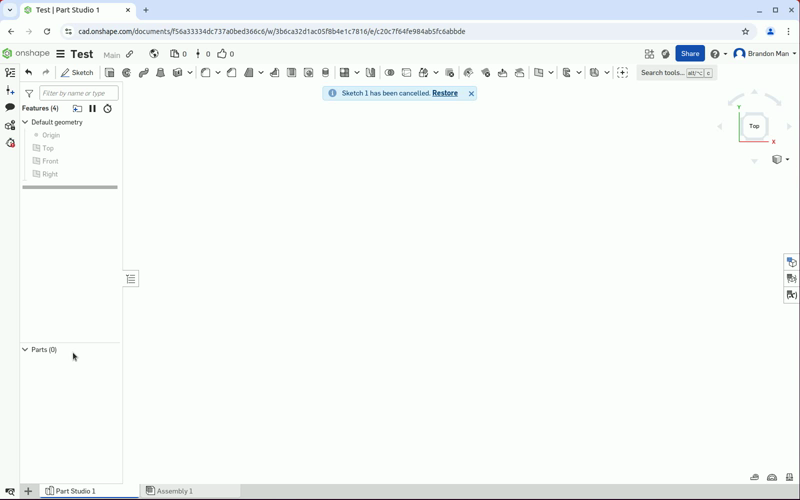
key(up)
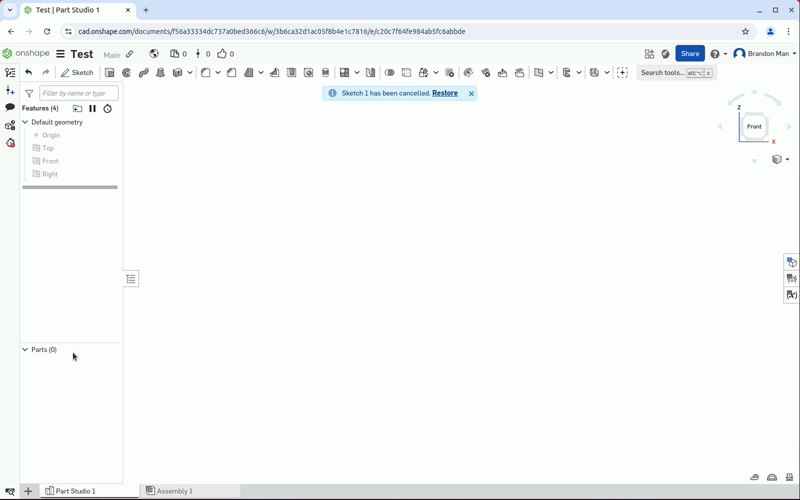
key_up(shift)
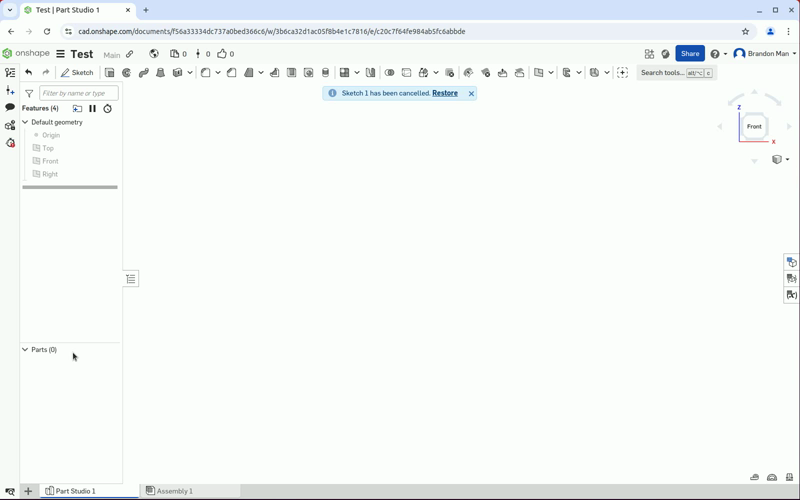
mouse_move(73, 352)
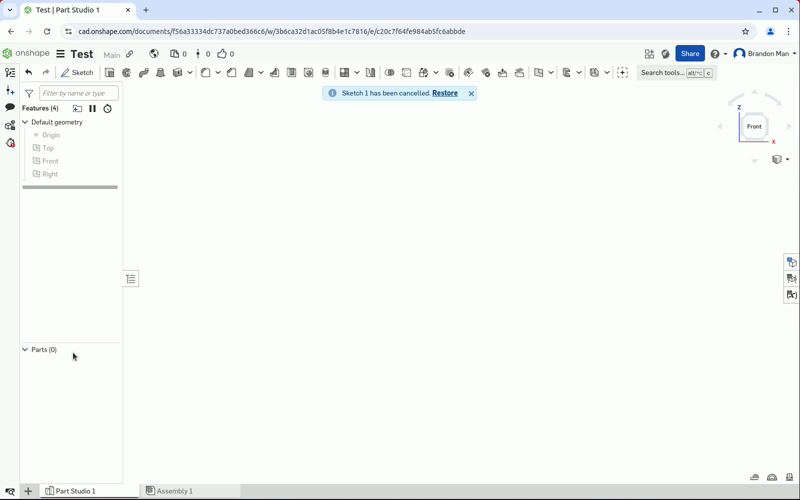
key(shift+y)
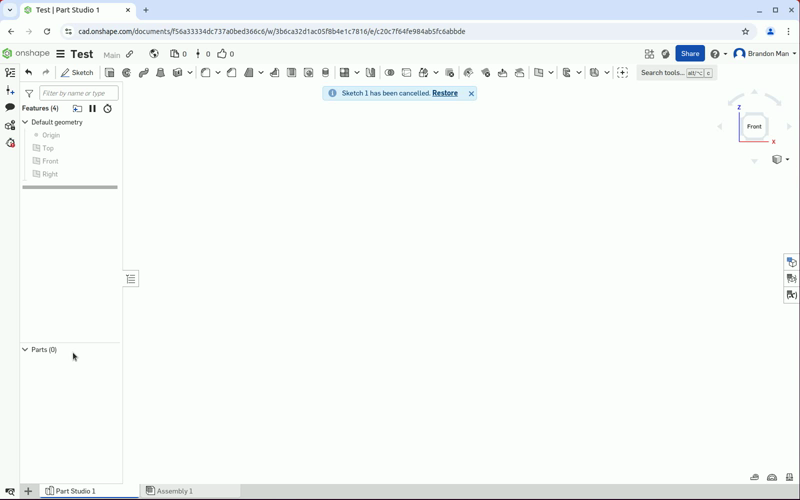
key(shift+s)
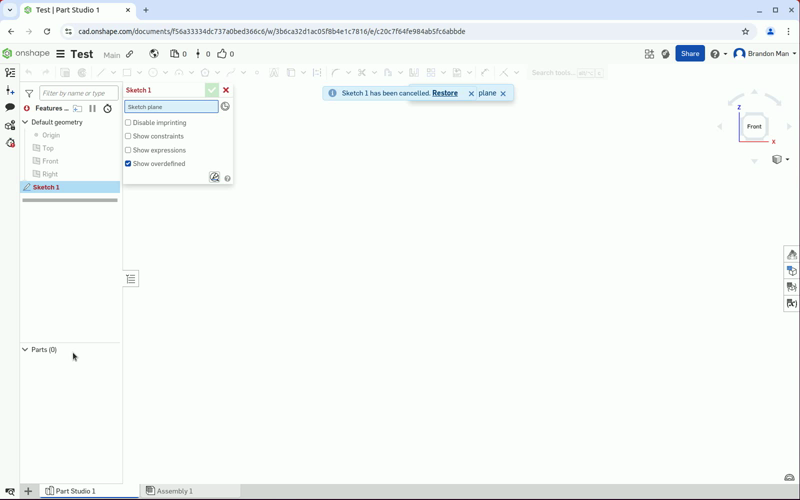
mouse_move(73, 163)
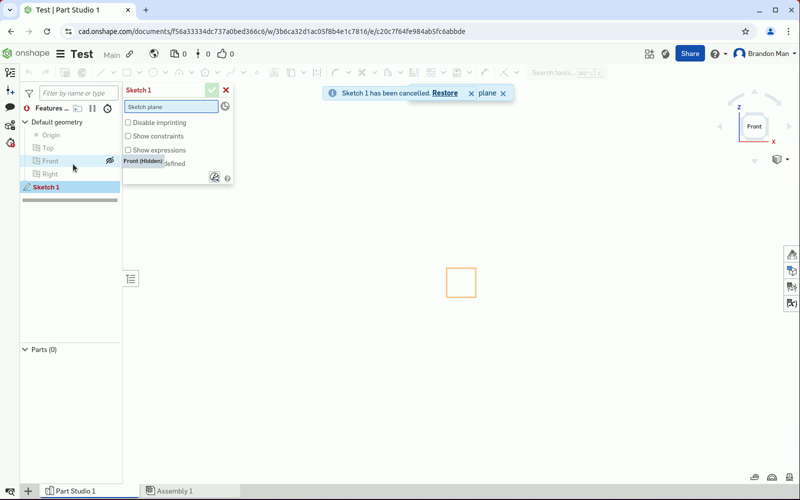
click(73, 163)
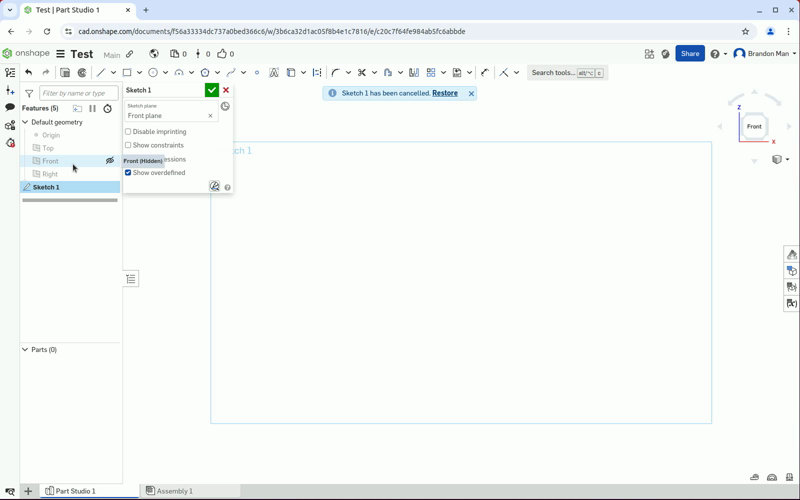
mouse_move(73, 352)
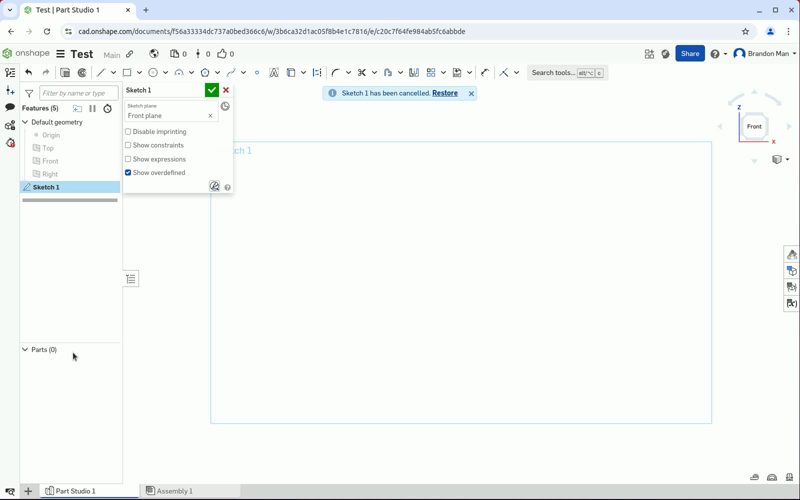
key(y)
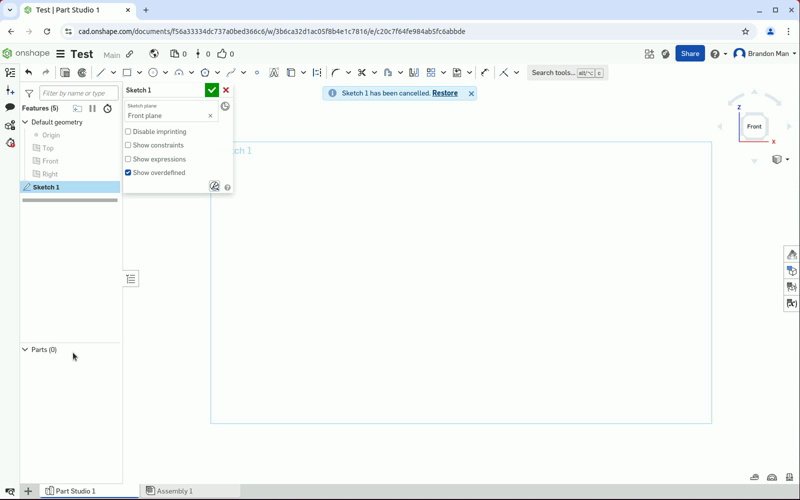
key(l)
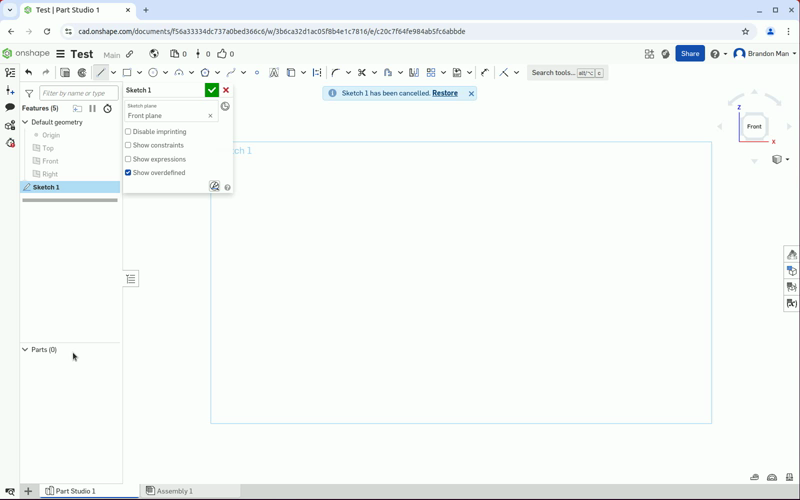
key_down(shift)
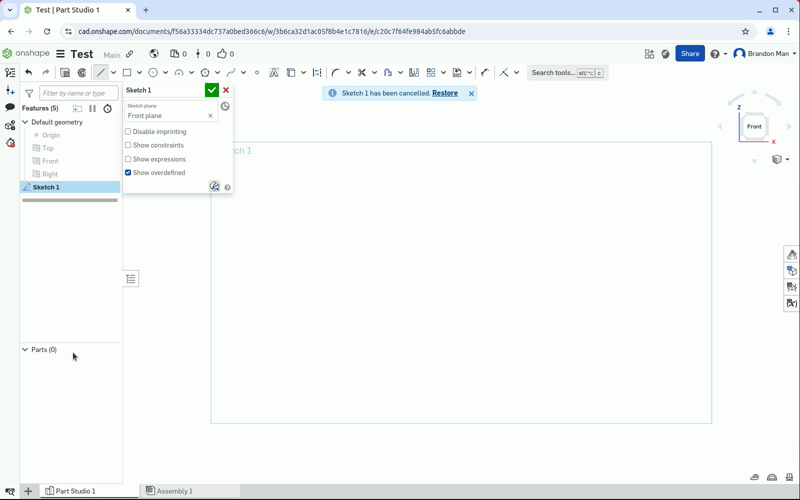
mouse_move(366, 348)
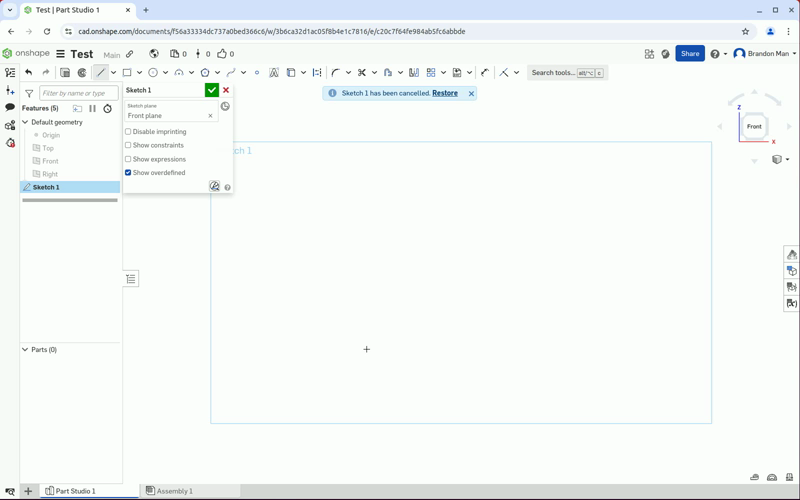
click(366, 348)
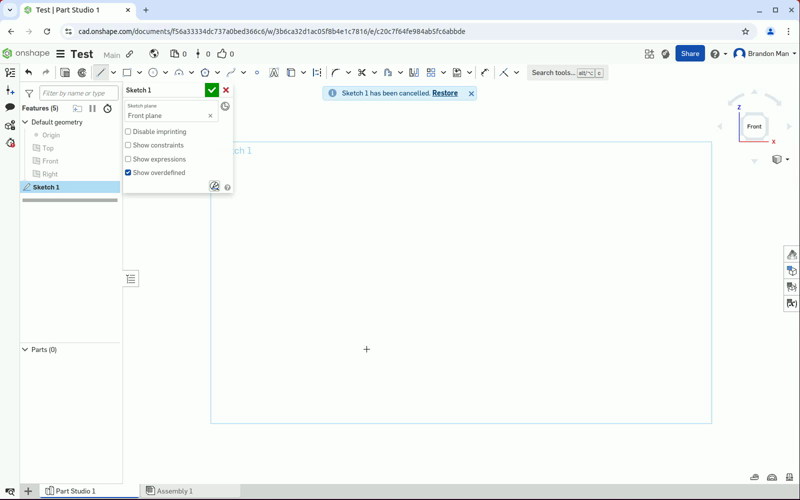
key_up(shift)
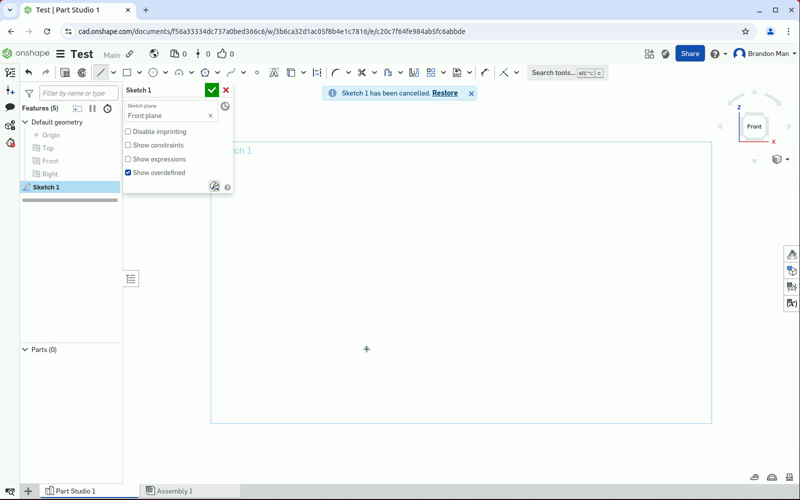
key_down(shift)
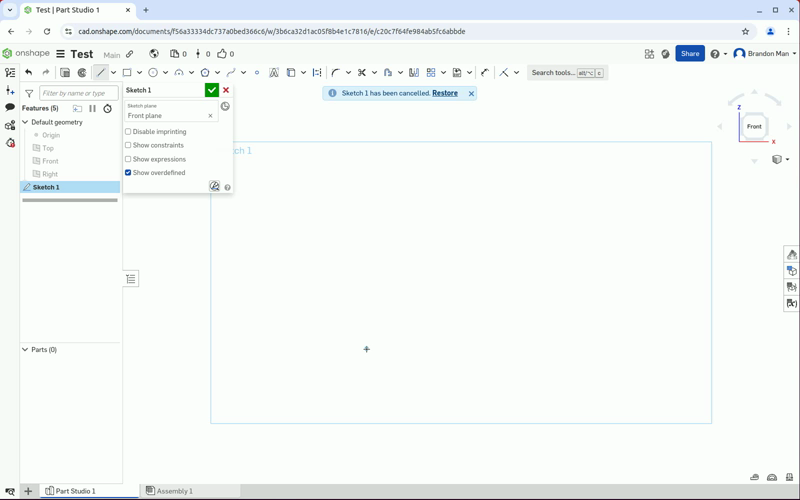
mouse_move(553, 348)
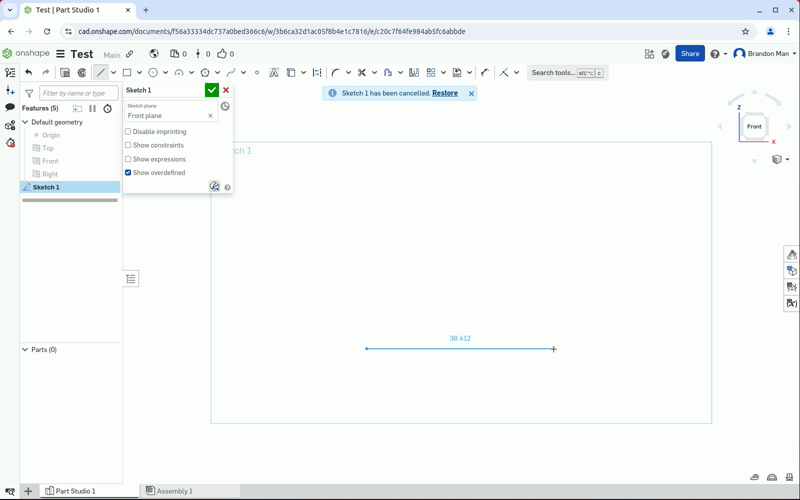
click(553, 348)
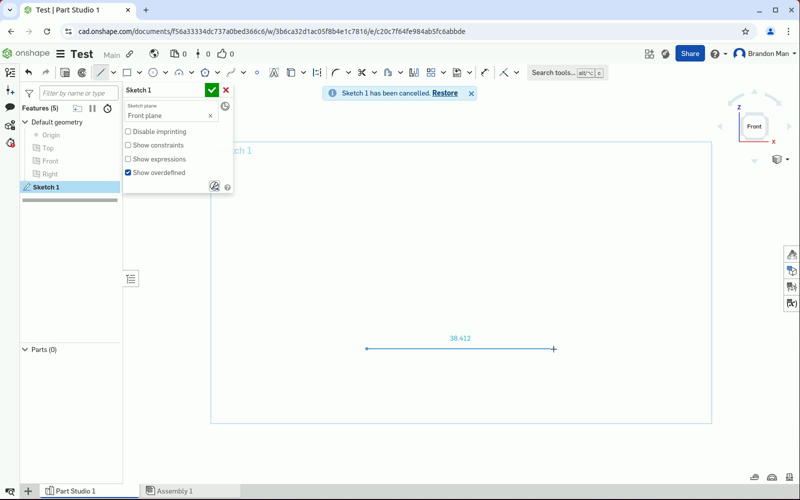
key_up(shift)
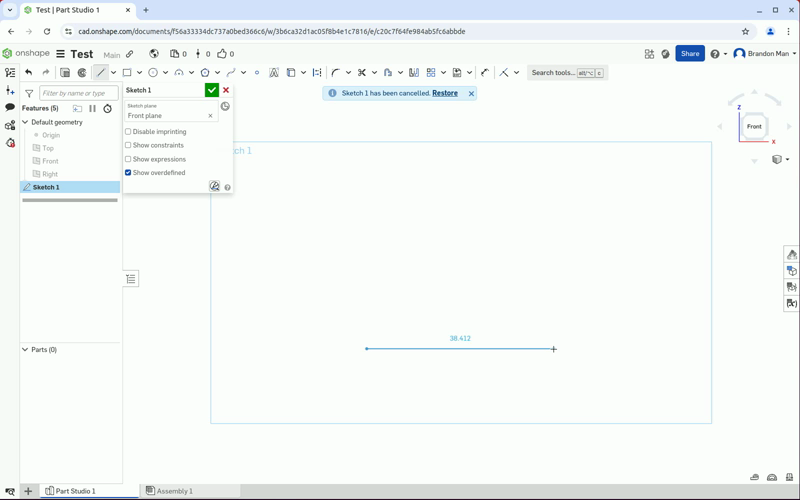
key_down(shift)
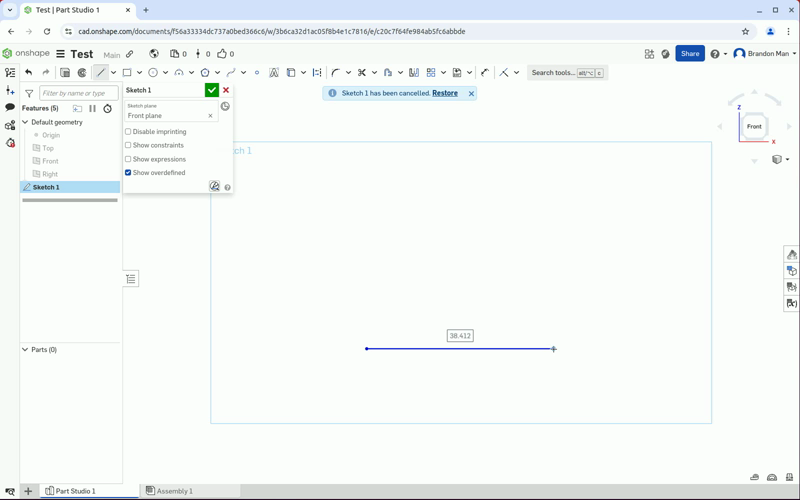
mouse_move(553, 219)
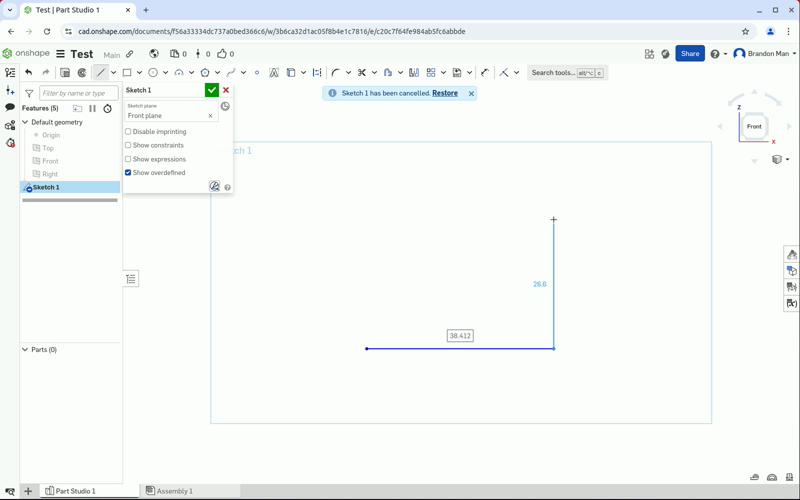
click(553, 219)
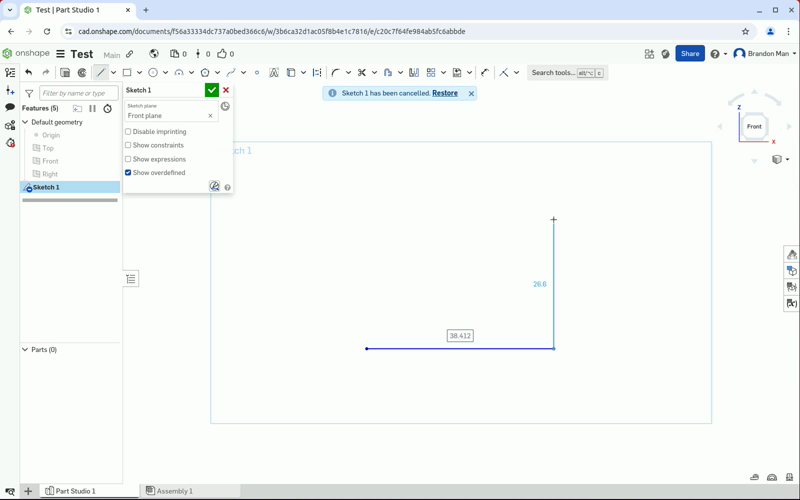
key_up(shift)
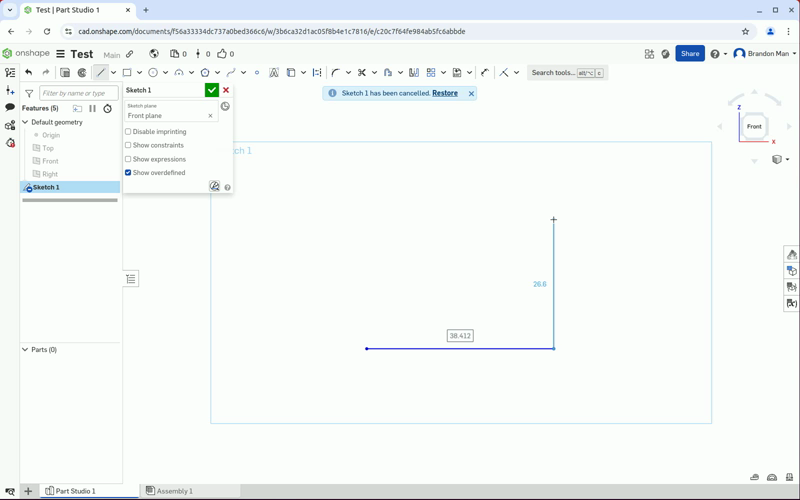
key_down(shift)
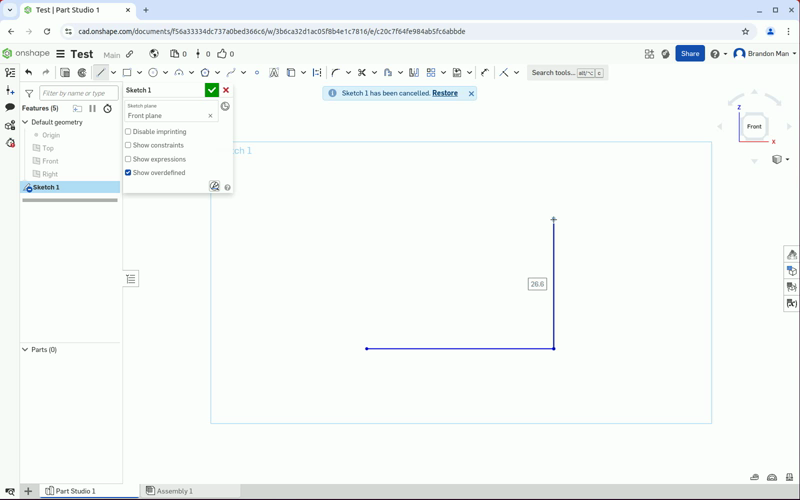
mouse_move(366, 219)
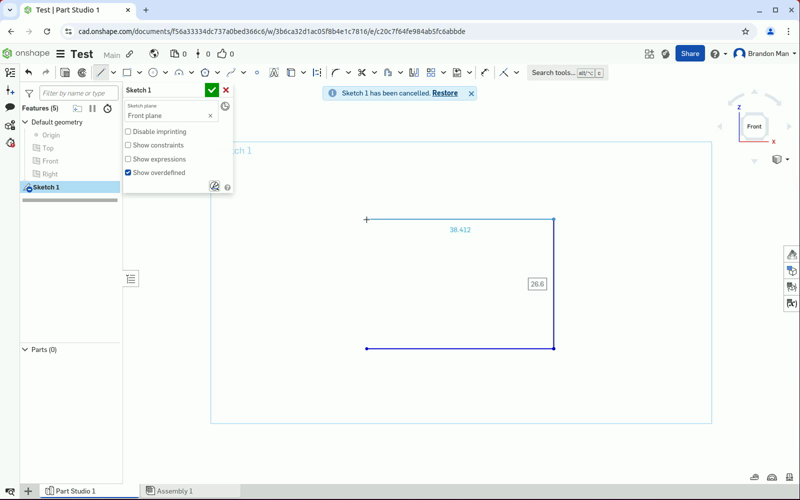
click(366, 219)
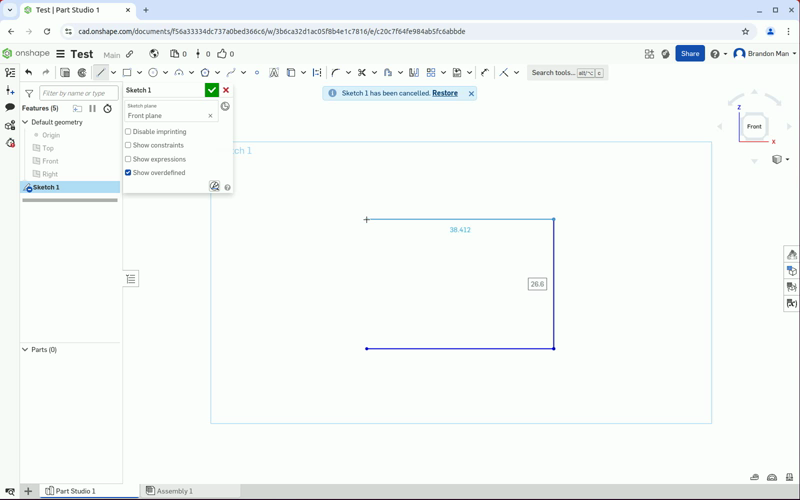
key_up(shift)
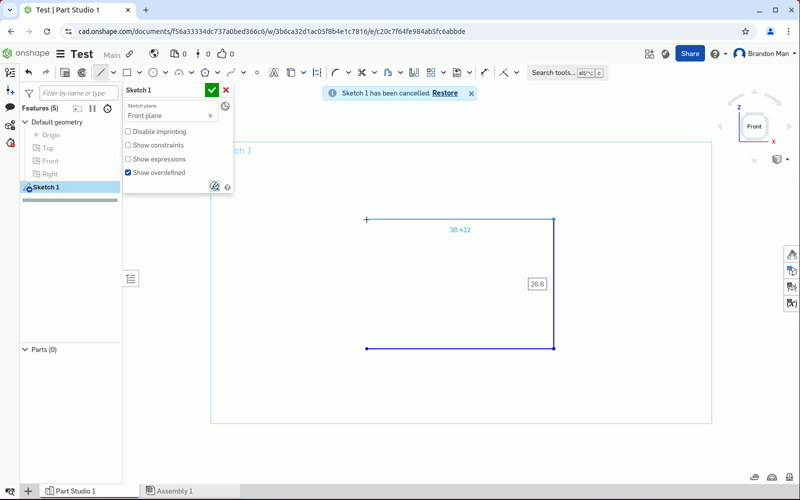
key_down(shift)
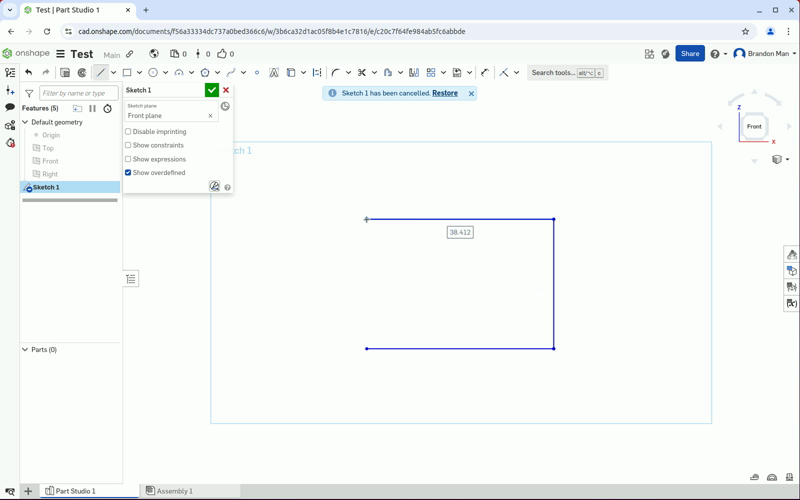
mouse_move(366, 348)
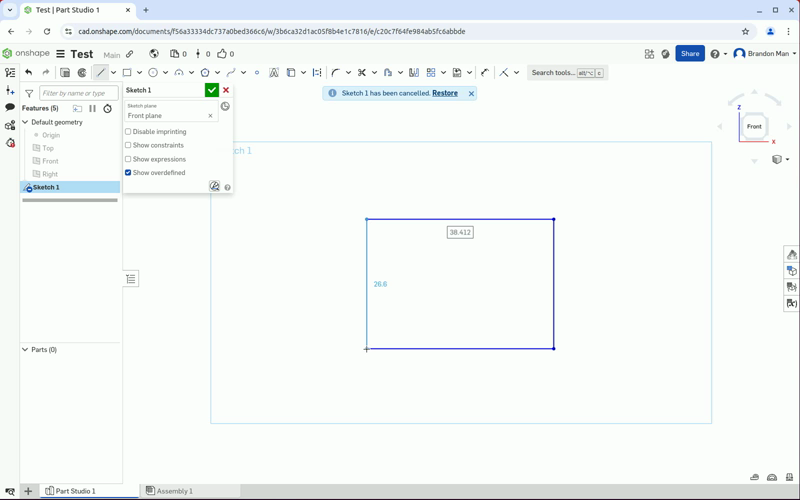
key_up(shift)
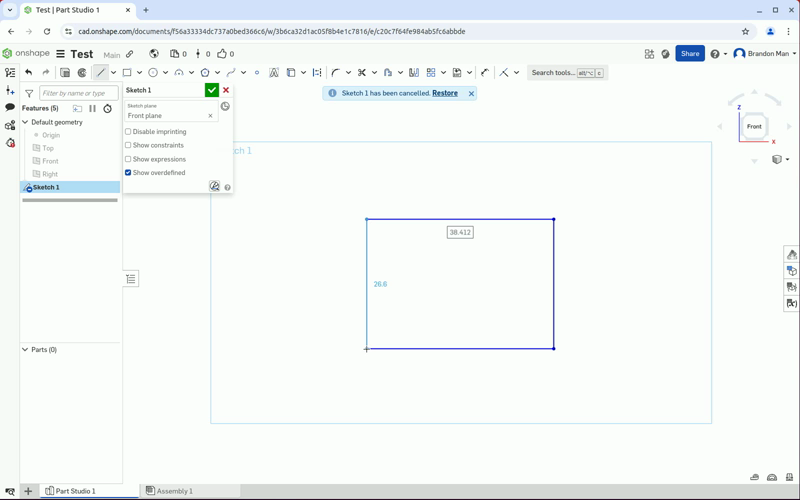
click(366, 348)
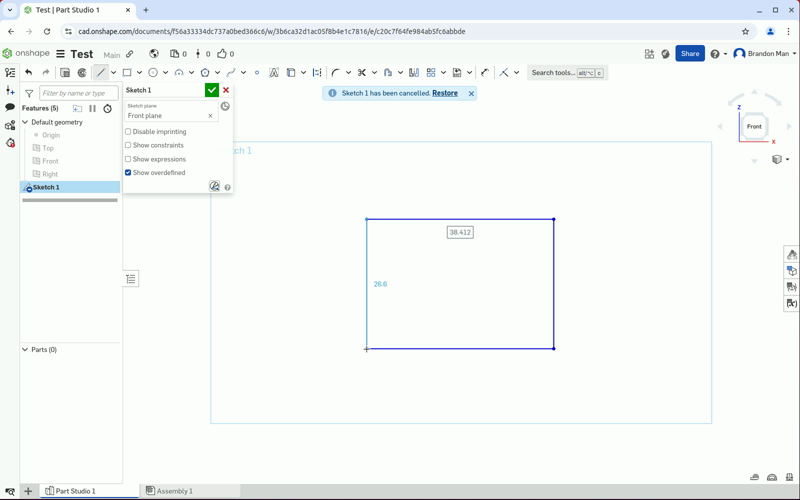
key(esc)
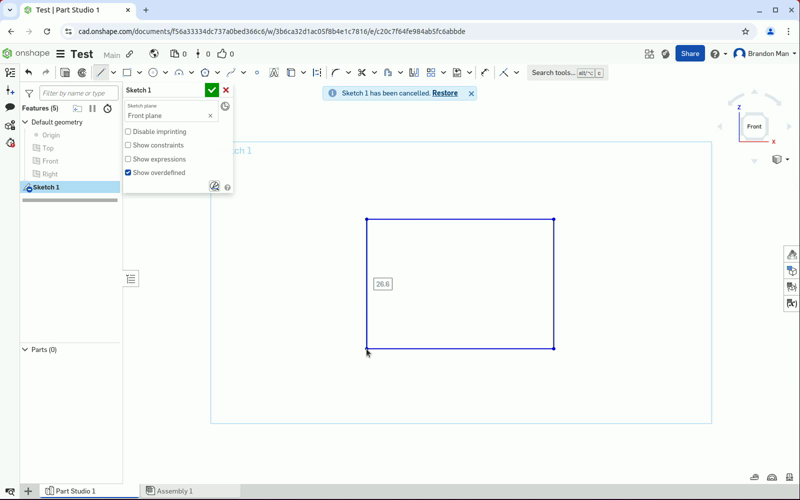
mouse_move(520, 256)
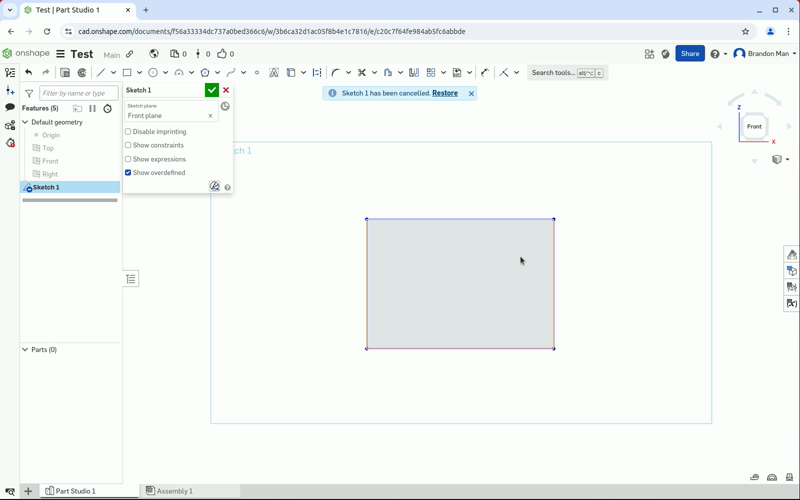
click(520, 256)
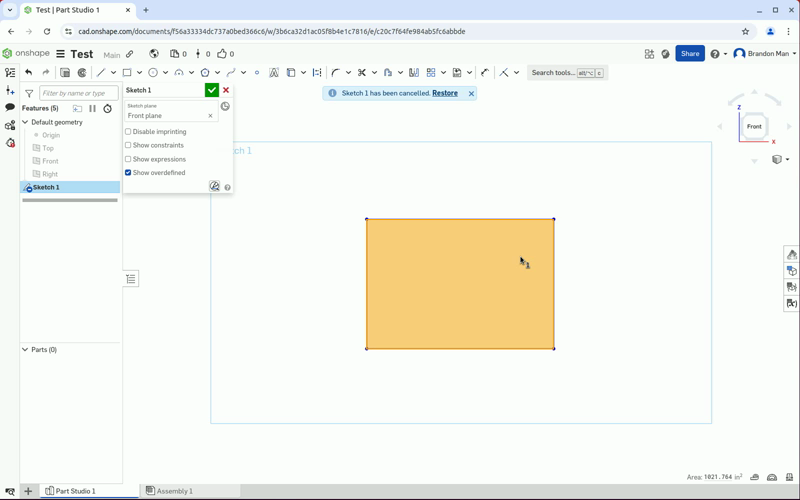
mouse_move(73, 352)
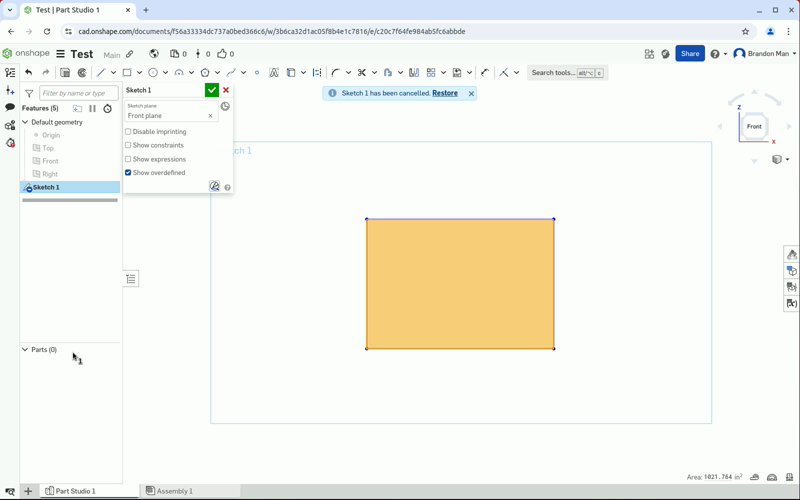
key(shift+y)
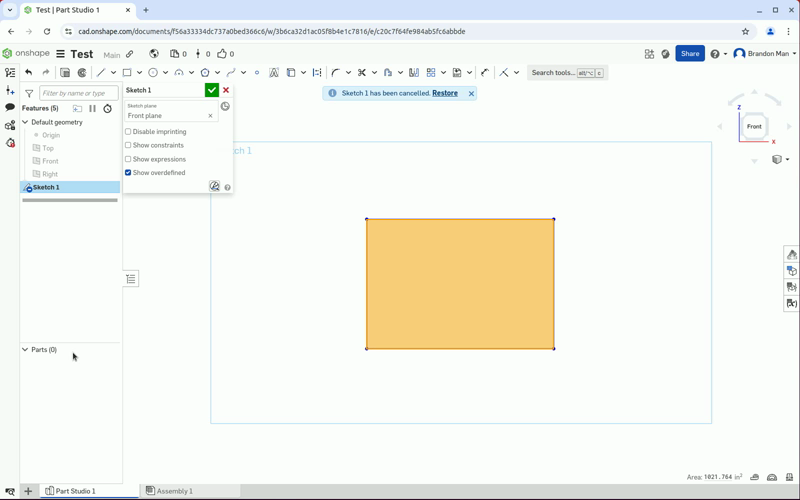
key(shift+e)
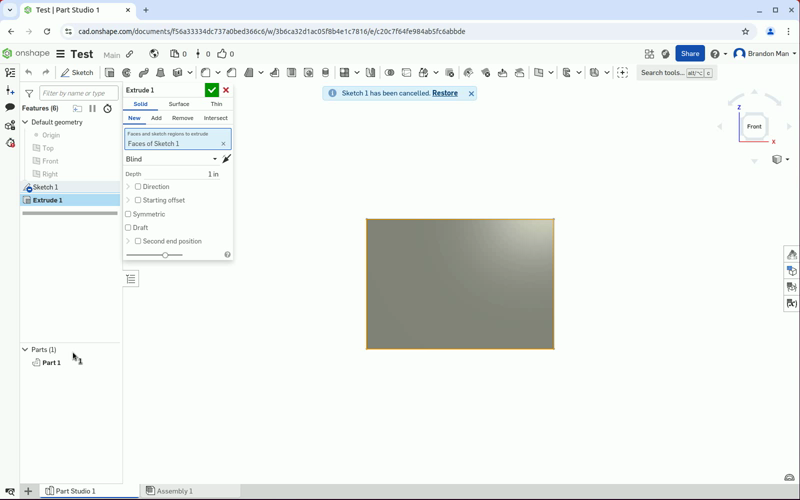
mouse_move(143, 106)
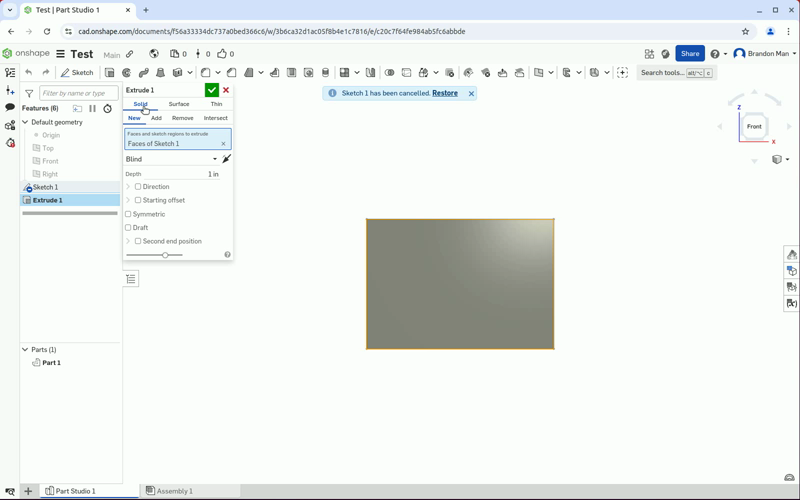
click(143, 106)
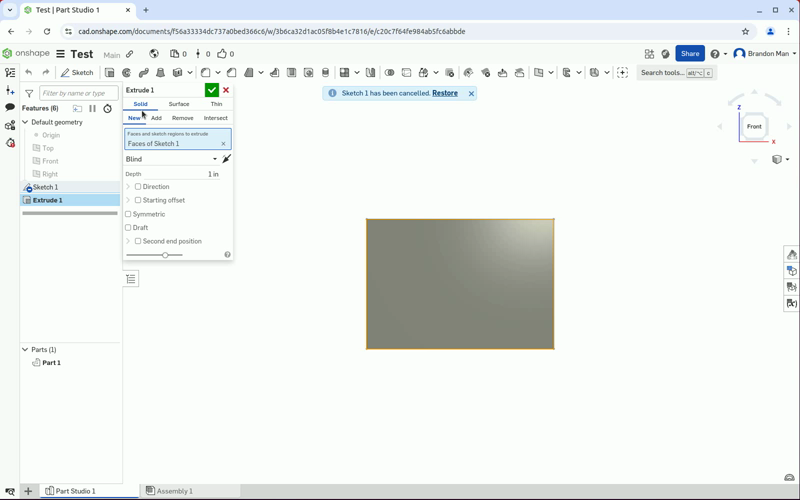
mouse_move(137, 120)
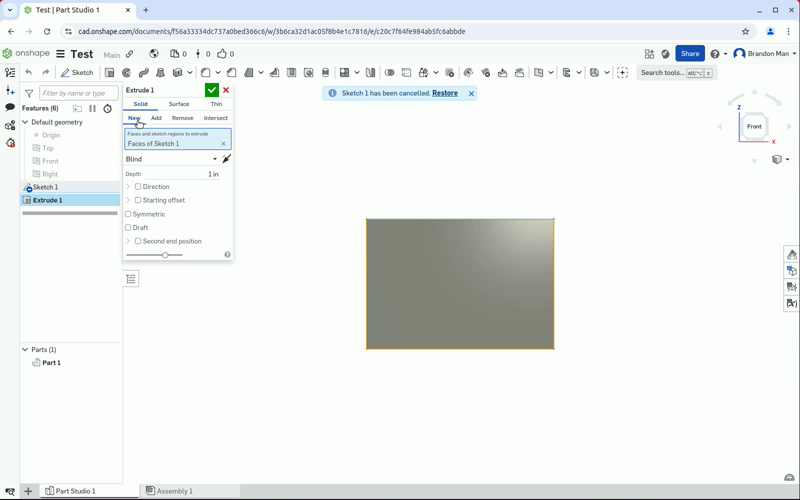
click(137, 120)
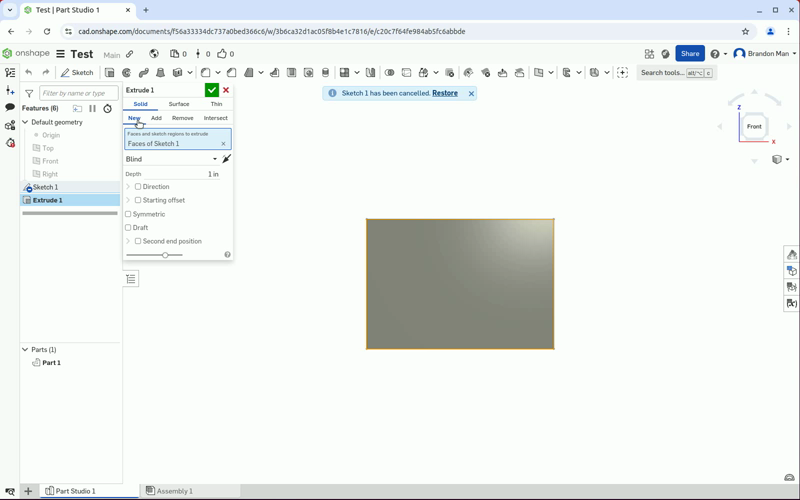
key(tab, 4)
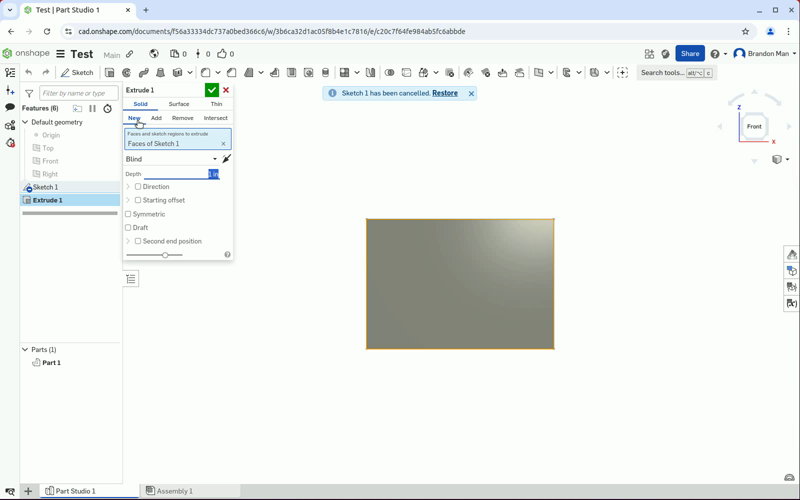
text(23.108)
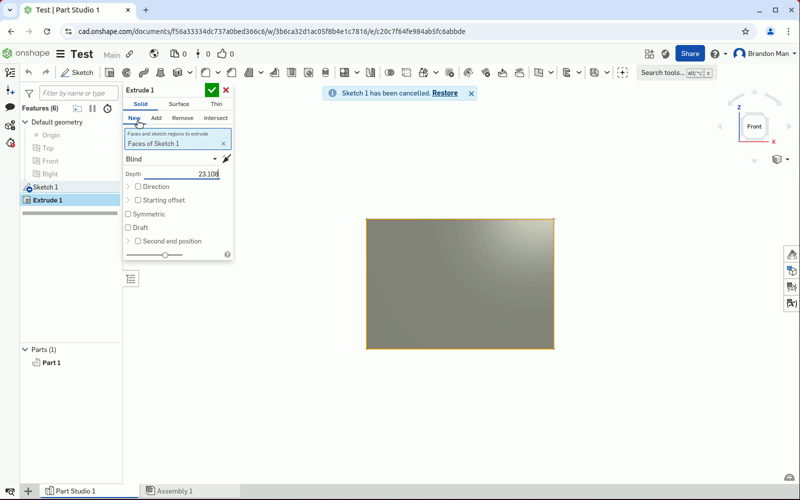
key(enter)
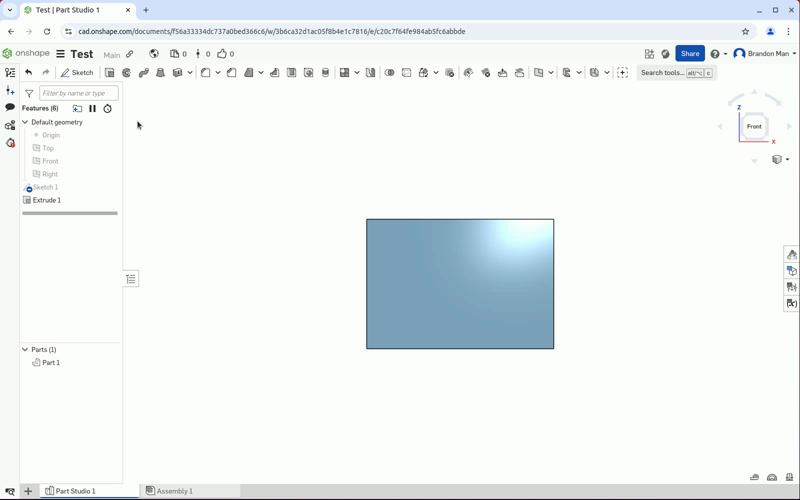
key(shift+h)
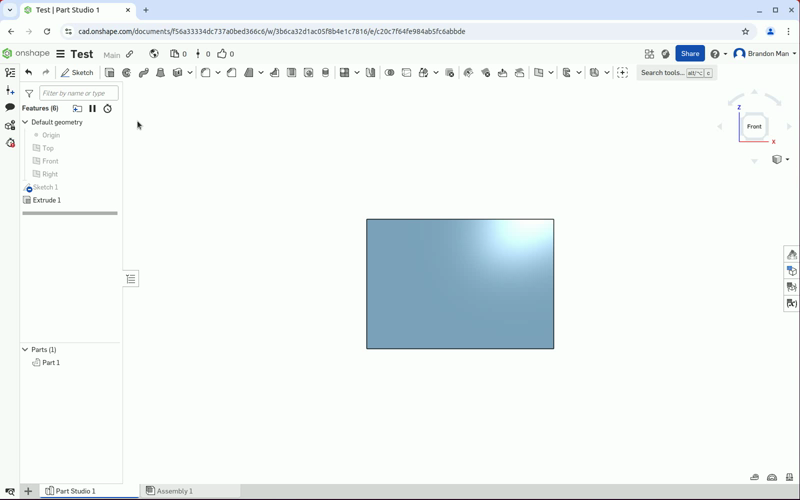
key(shift+h)
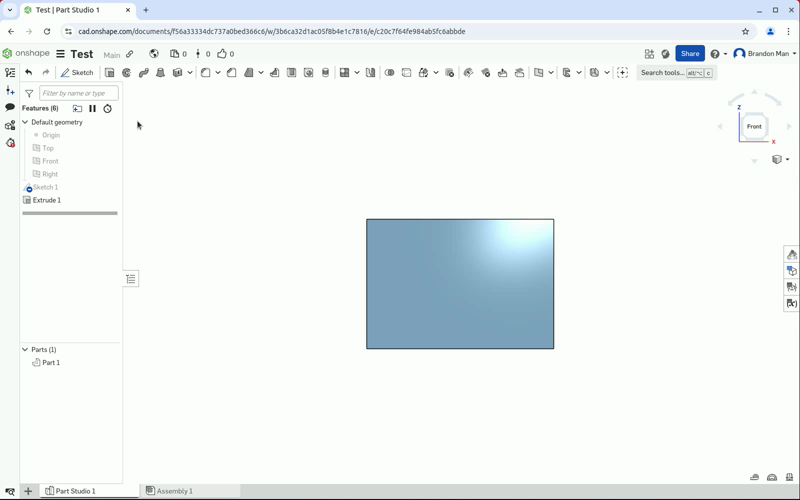
mouse_move(73, 189)
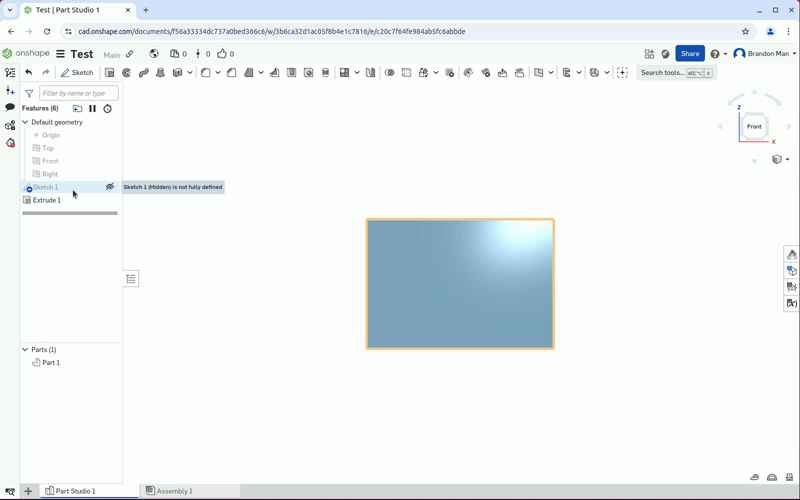
click(73, 189)
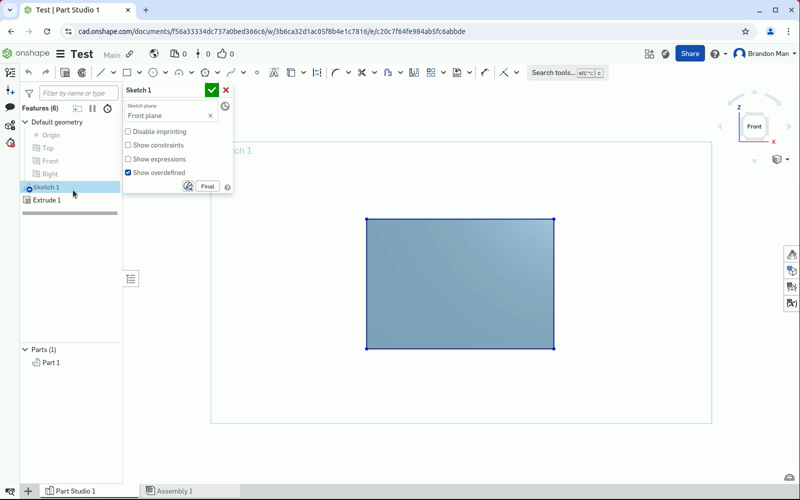
mouse_move(229, 92)
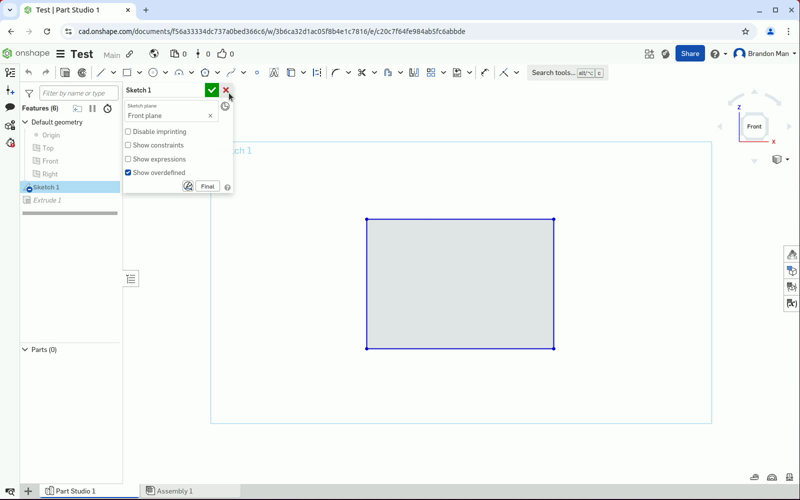
click(229, 92)
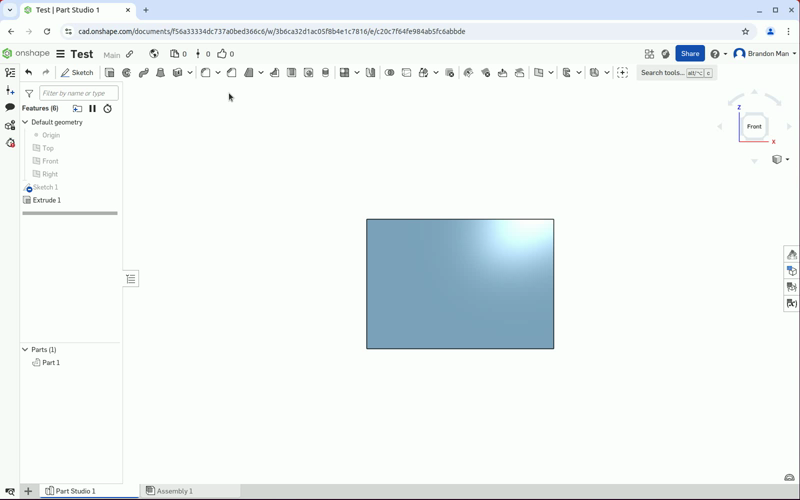
mouse_move(541, 75)
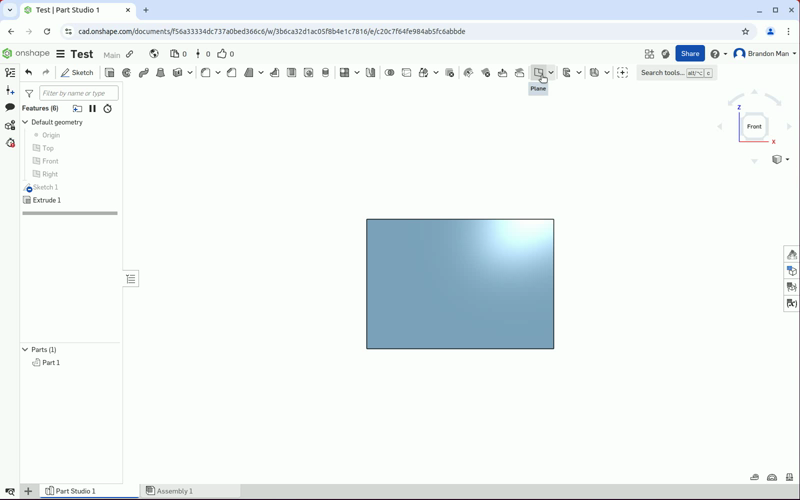
click(541, 75)
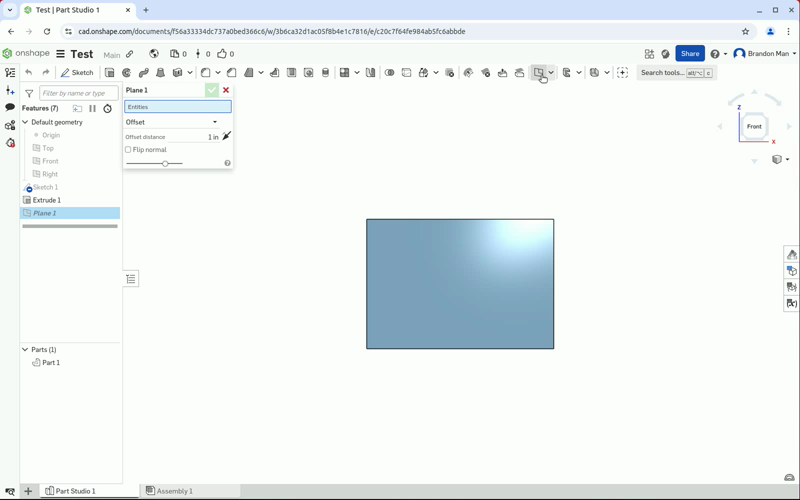
mouse_move(73, 163)
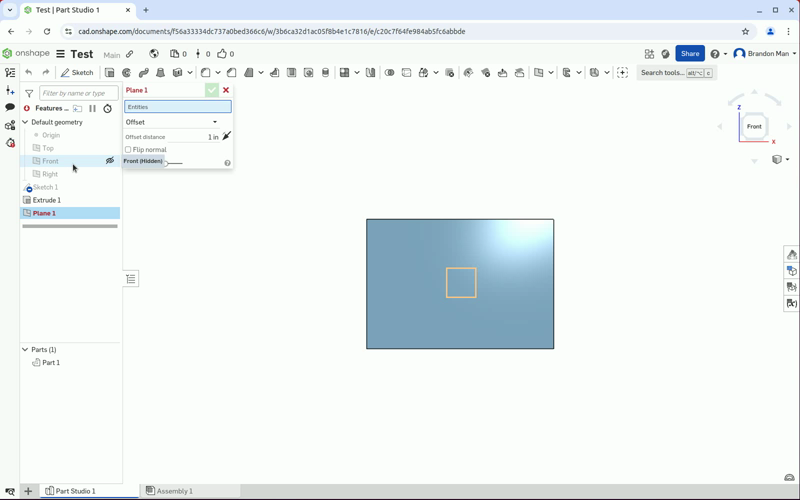
click(73, 163)
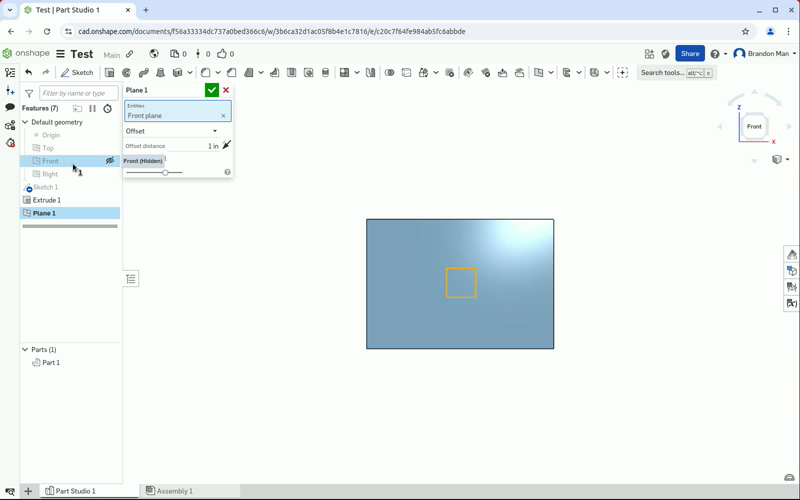
key(tab, 2)
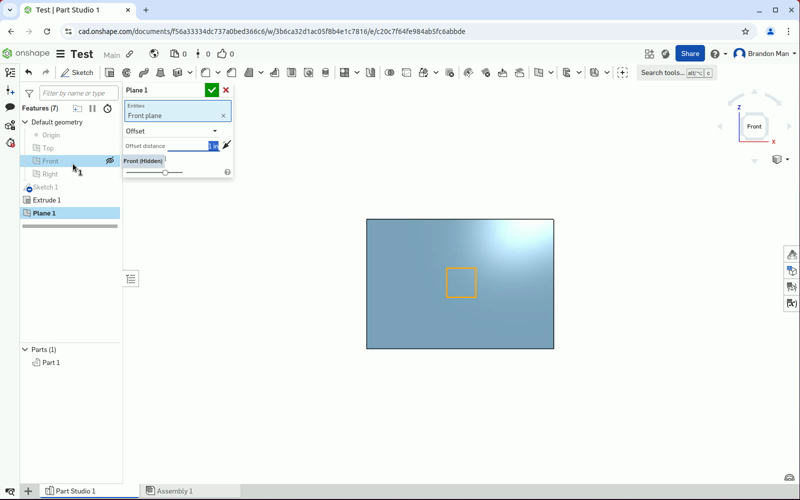
text(23.108)
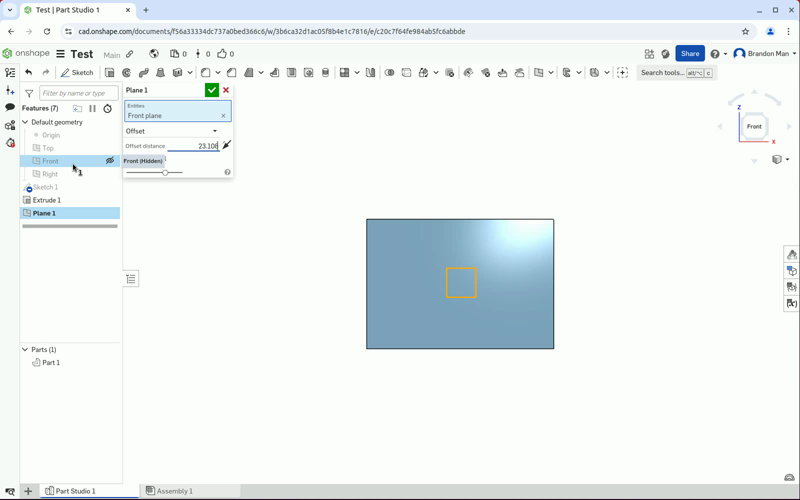
key(enter, 2)
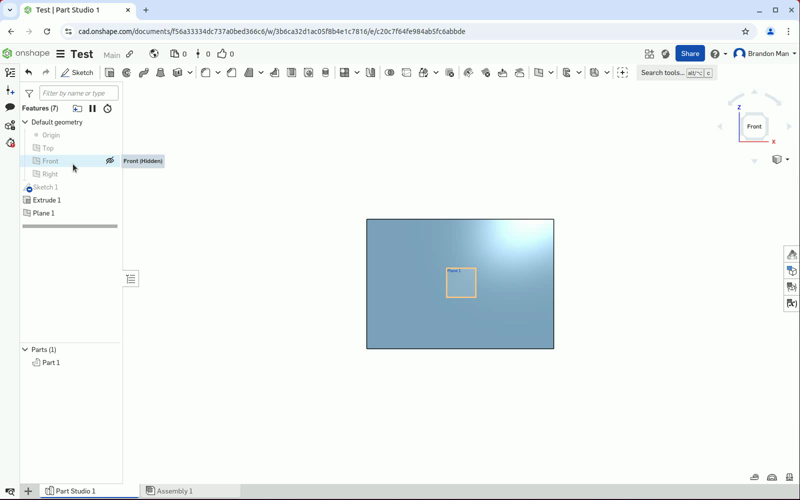
key(shift+s)
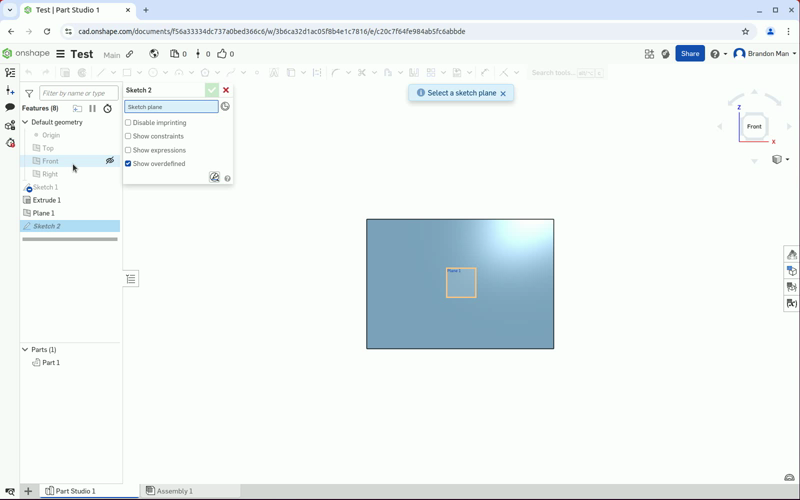
mouse_move(73, 215)
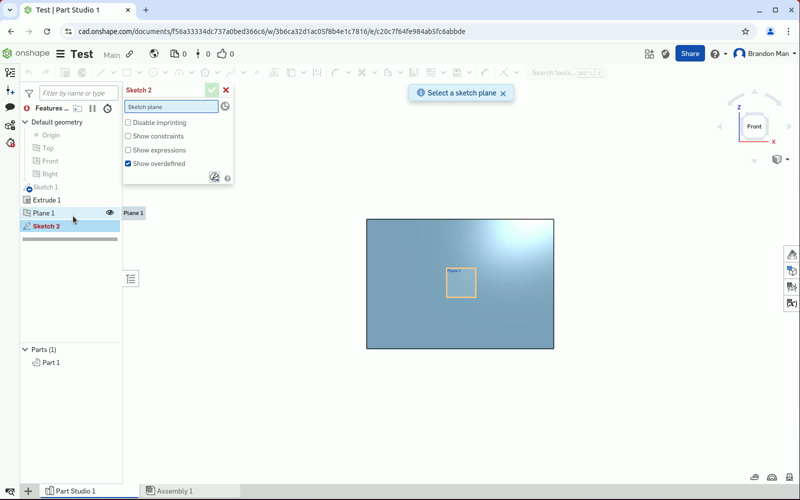
click(73, 215)
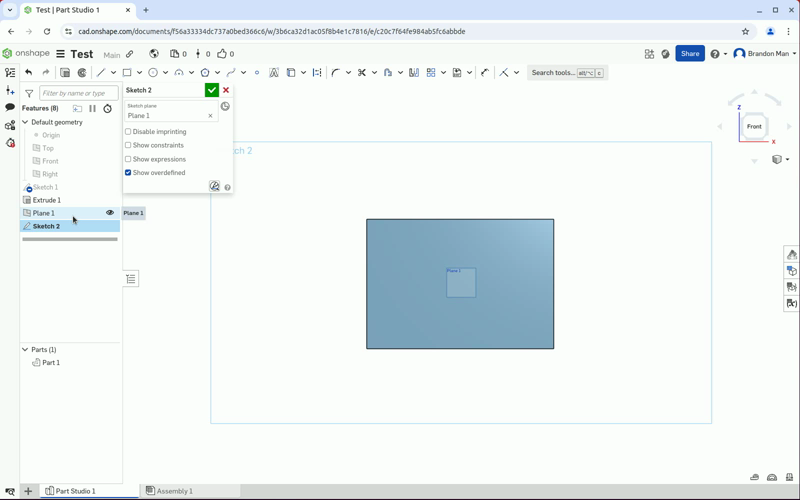
mouse_move(73, 352)
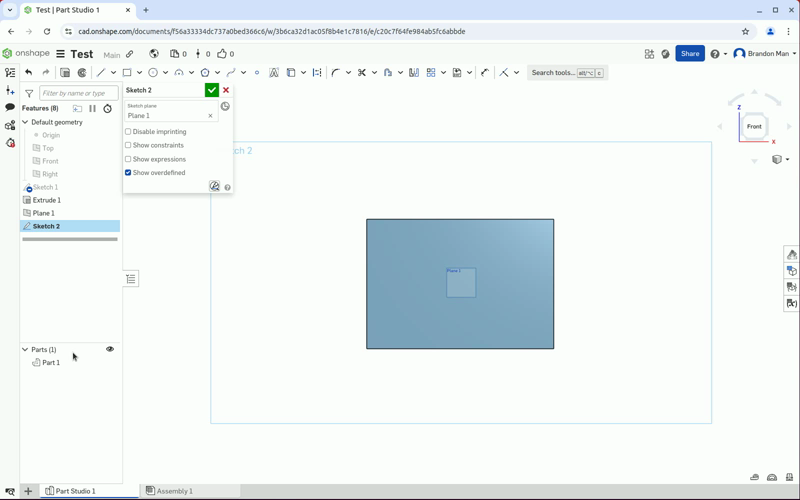
key(y)
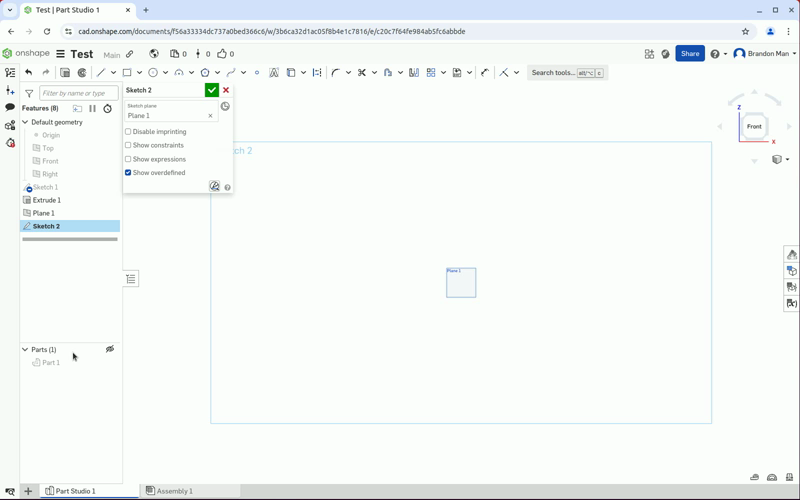
key(l)
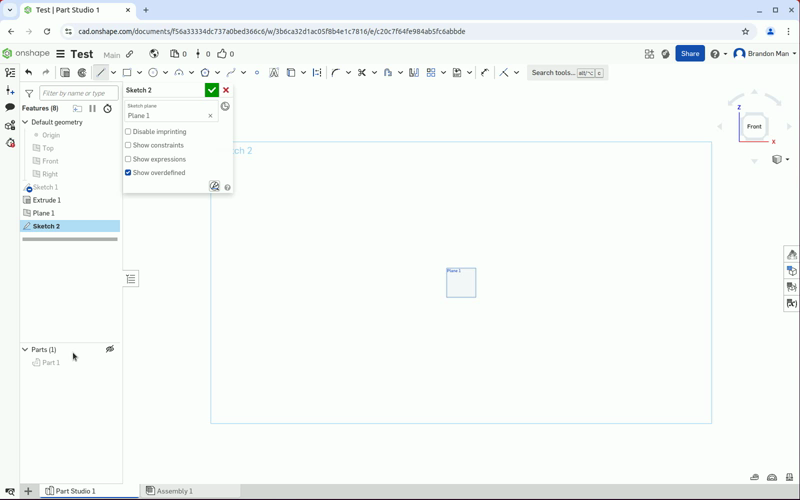
key_down(shift)
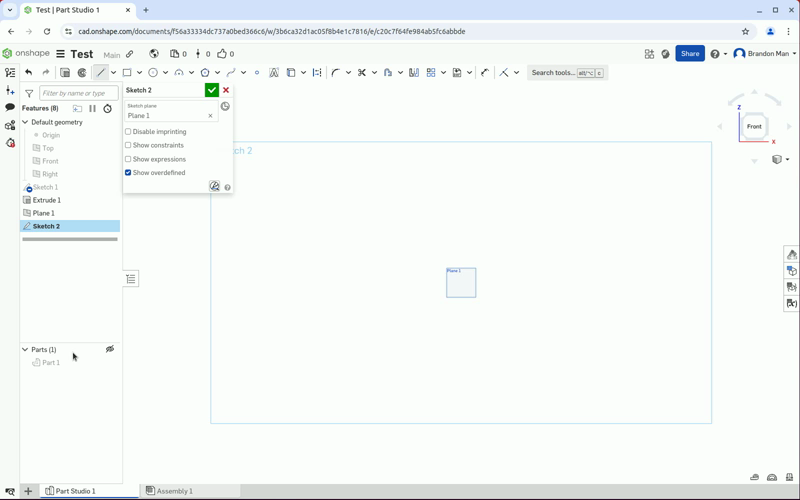
mouse_move(413, 254)
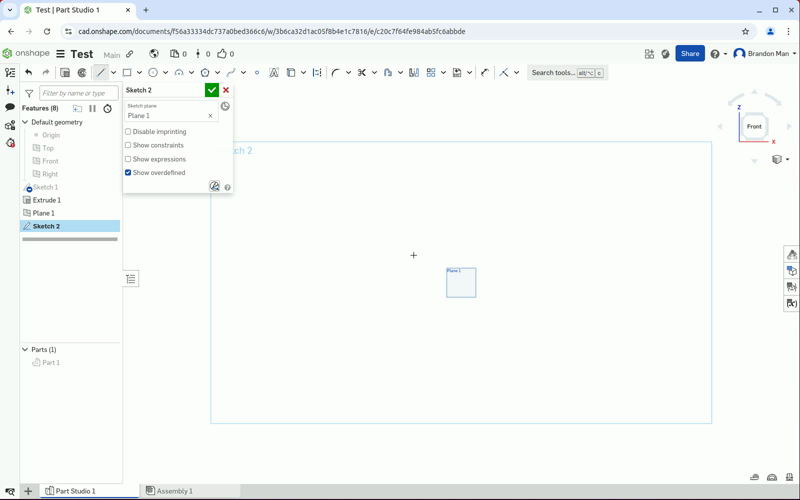
click(413, 254)
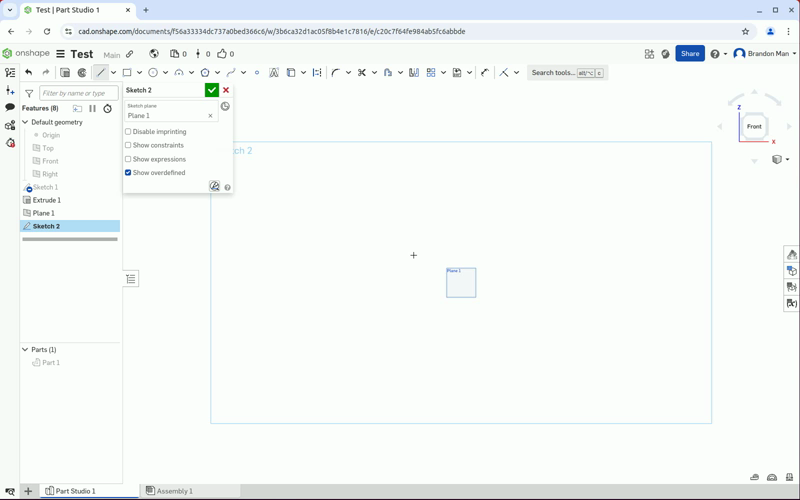
key_up(shift)
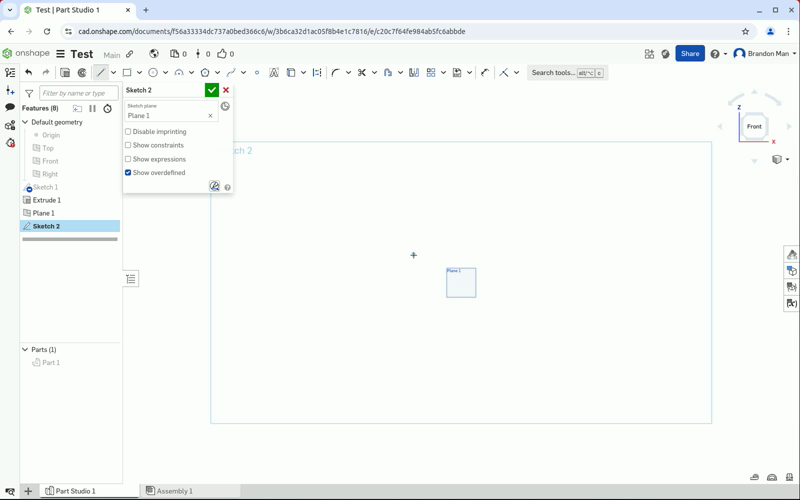
key_down(shift)
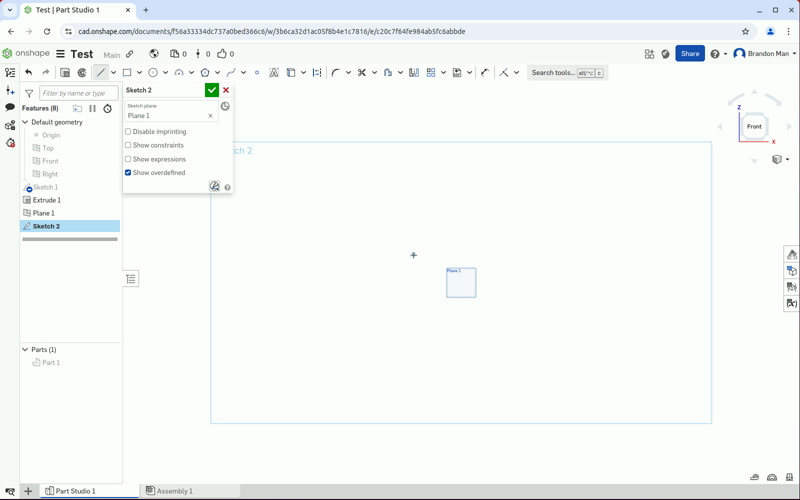
mouse_move(507, 254)
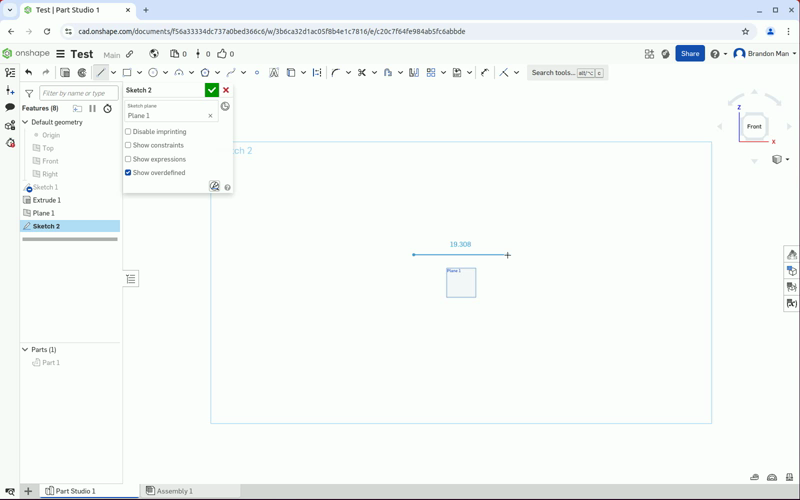
click(507, 254)
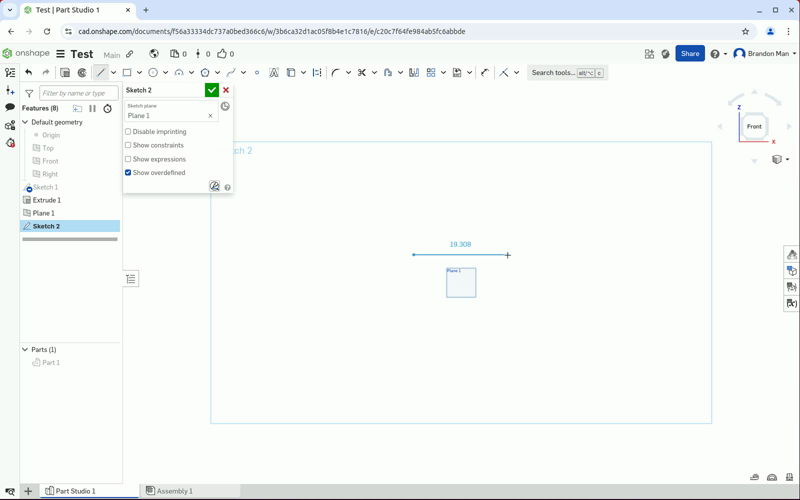
key_up(shift)
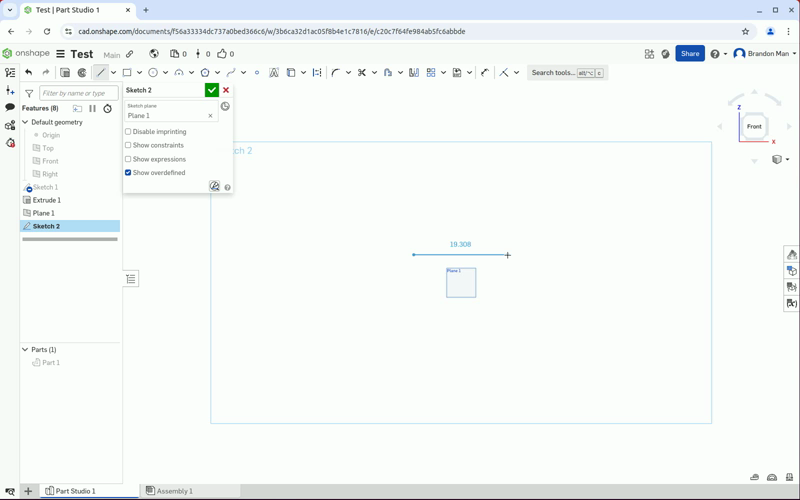
key_down(shift)
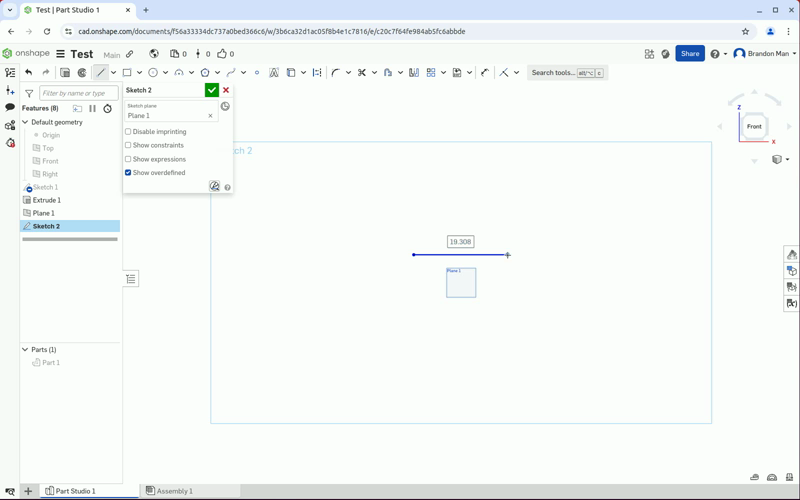
mouse_move(537, 254)
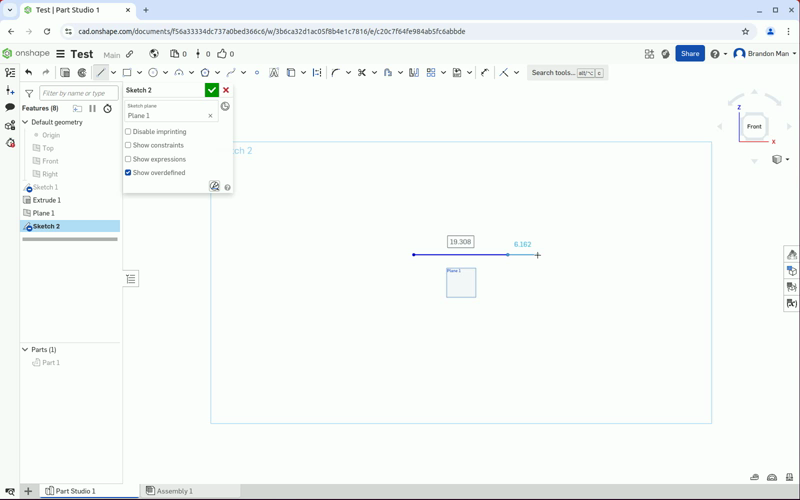
mouse_move(507, 217)
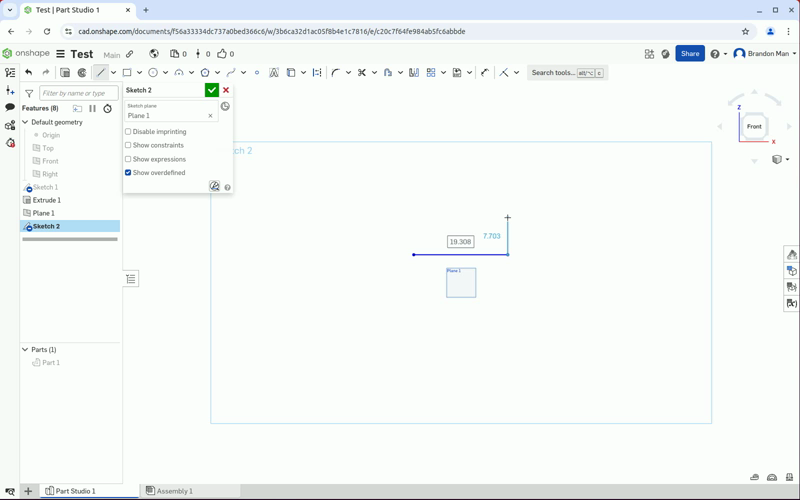
click(507, 217)
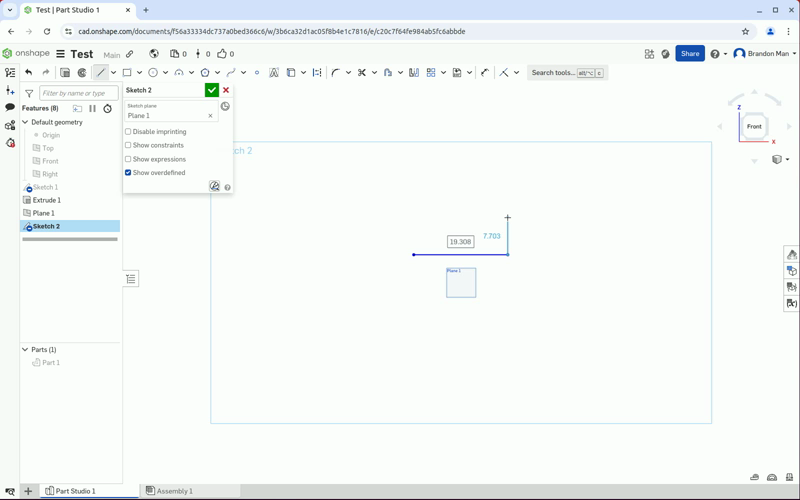
key_up(shift)
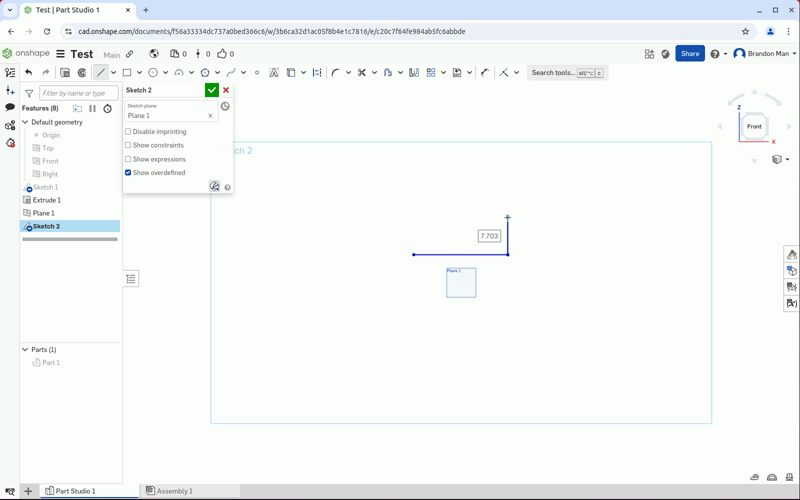
key_down(shift)
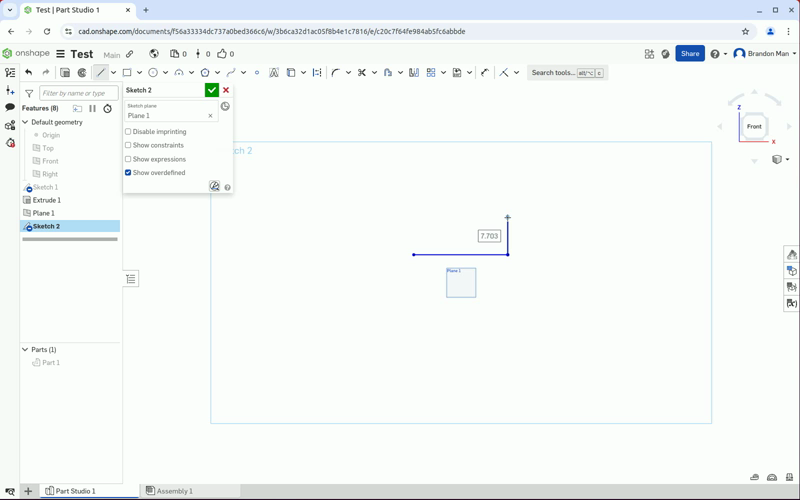
mouse_move(413, 217)
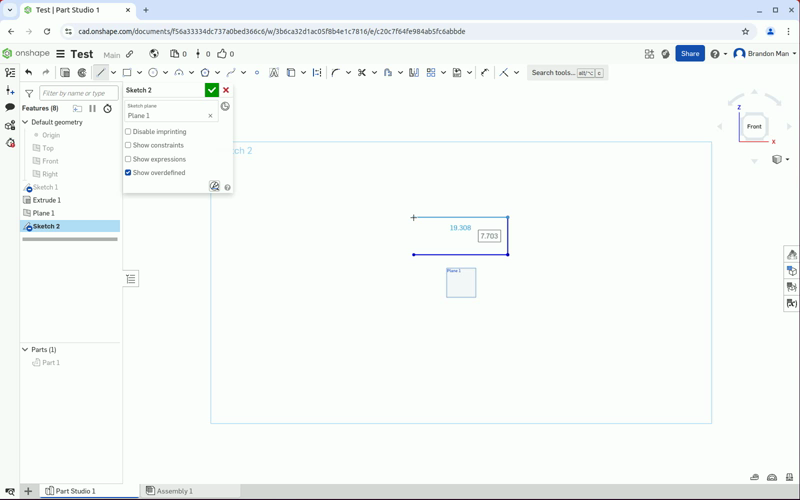
click(413, 217)
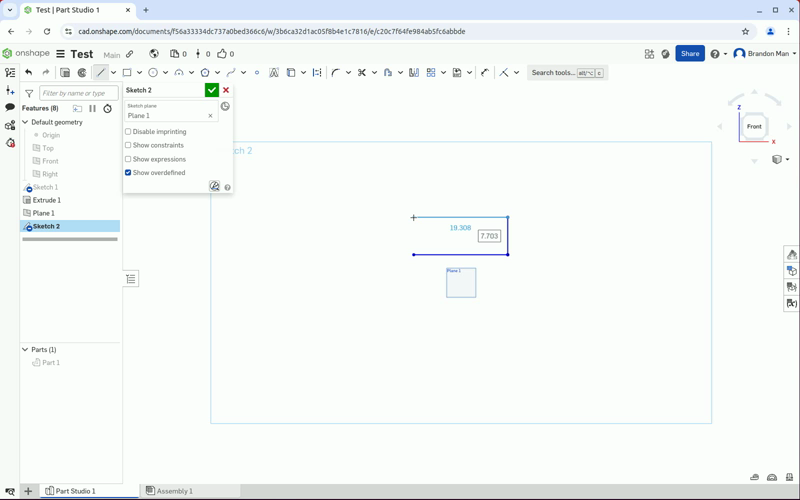
key_up(shift)
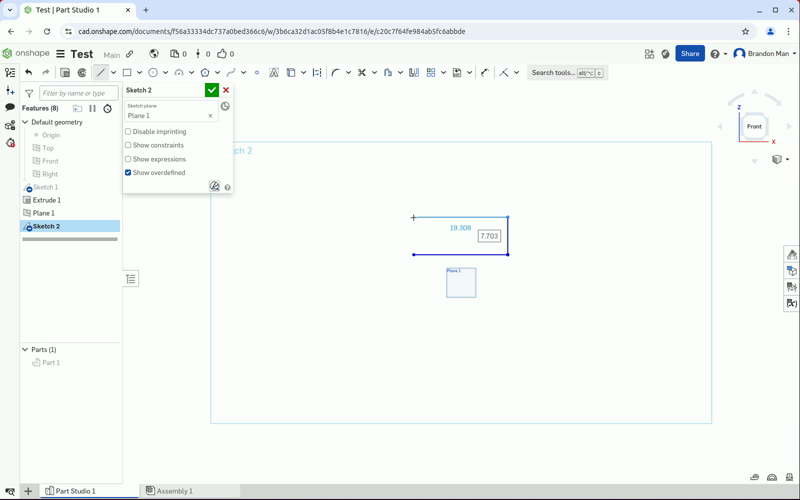
mouse_move(444, 217)
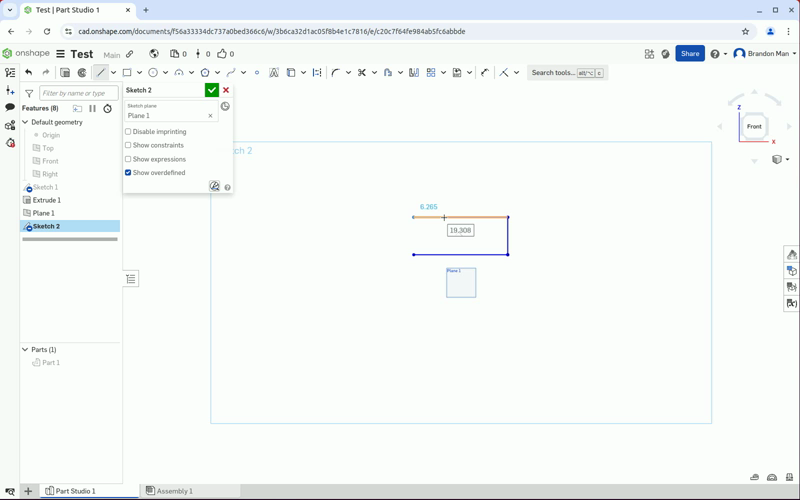
key_down(shift)
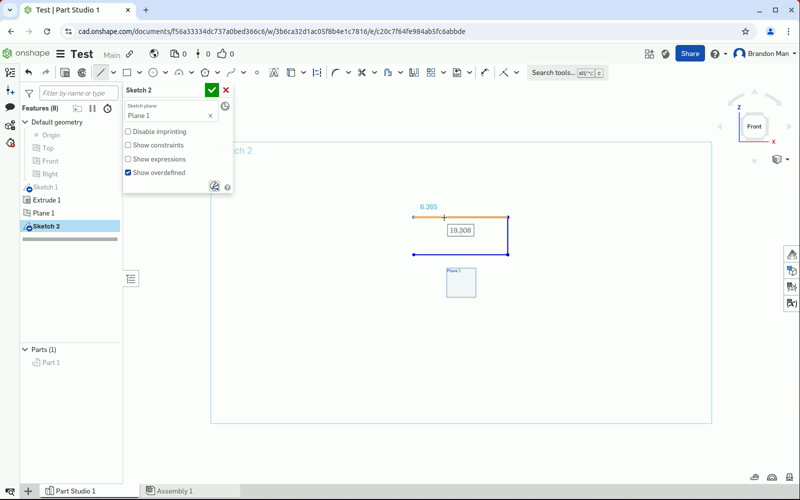
mouse_move(413, 254)
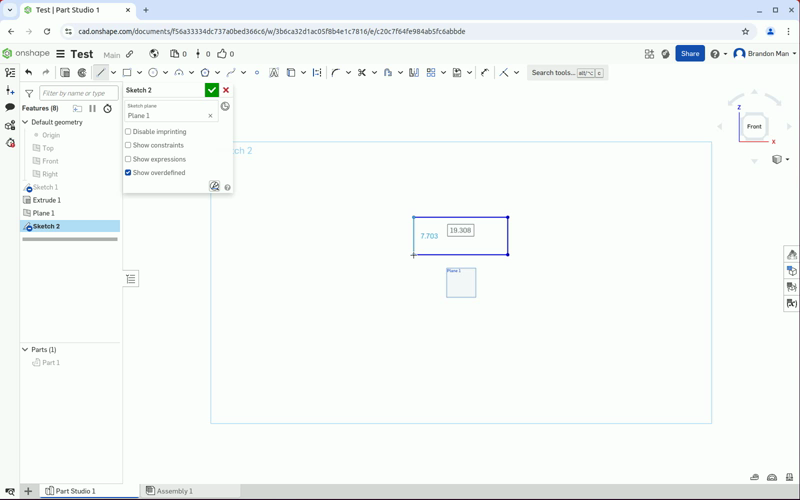
key_up(shift)
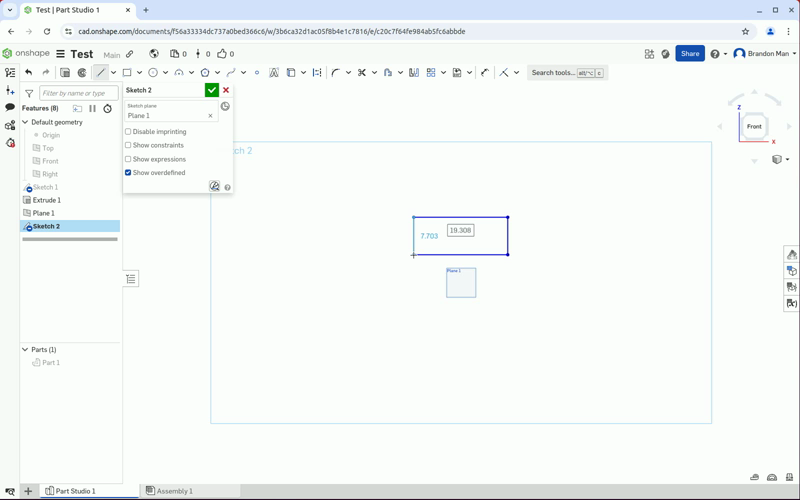
click(413, 254)
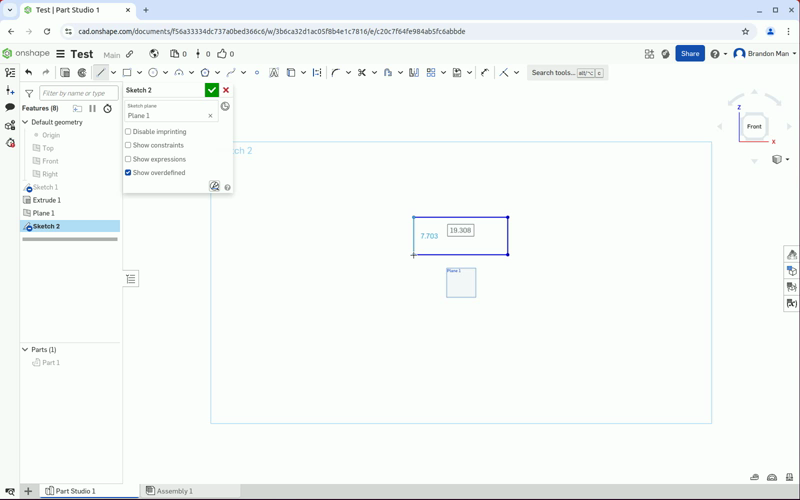
key(esc)
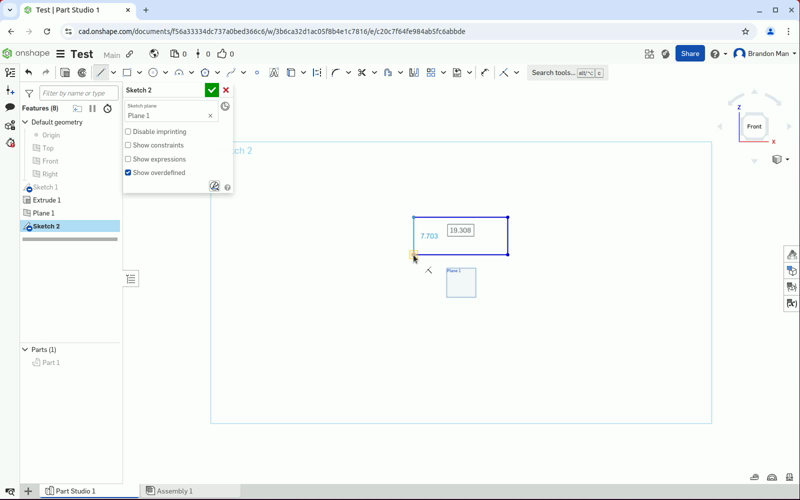
mouse_move(489, 244)
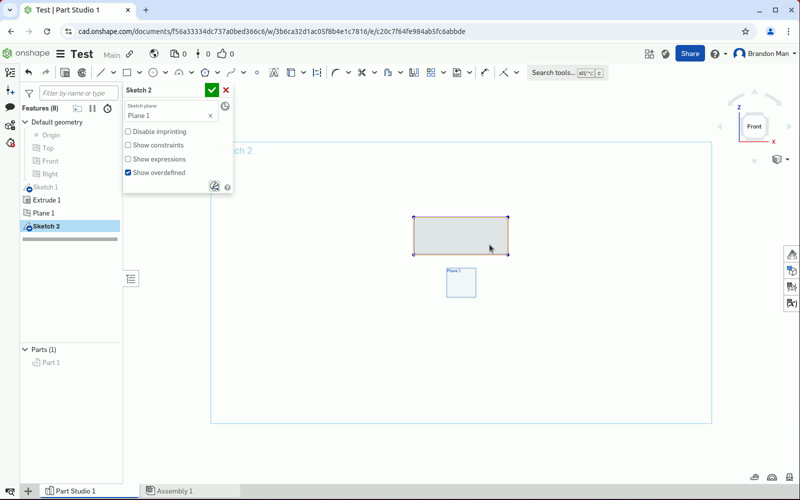
click(489, 244)
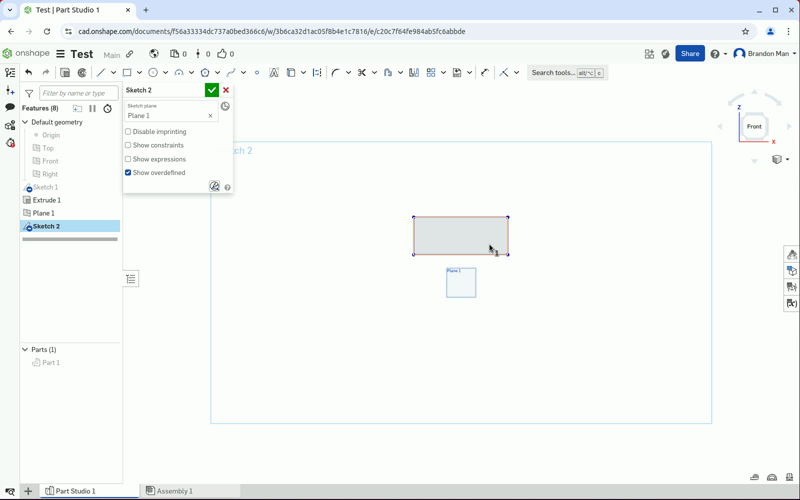
mouse_move(73, 352)
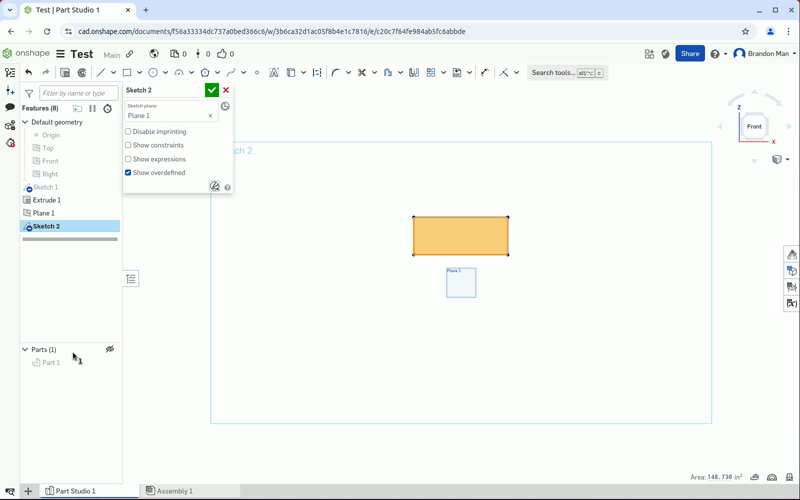
key(shift+y)
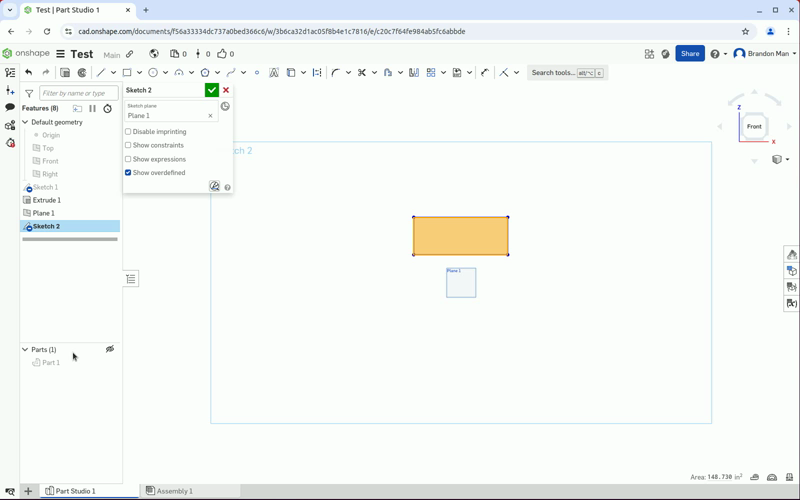
key(shift+e)
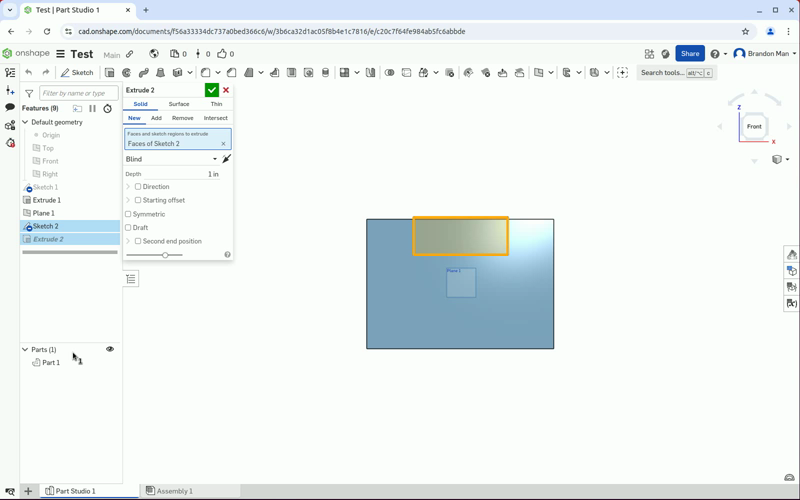
mouse_move(143, 106)
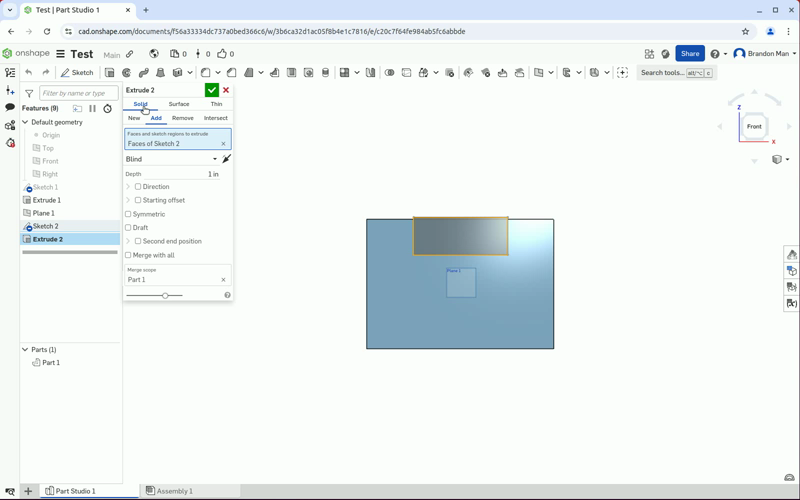
click(143, 106)
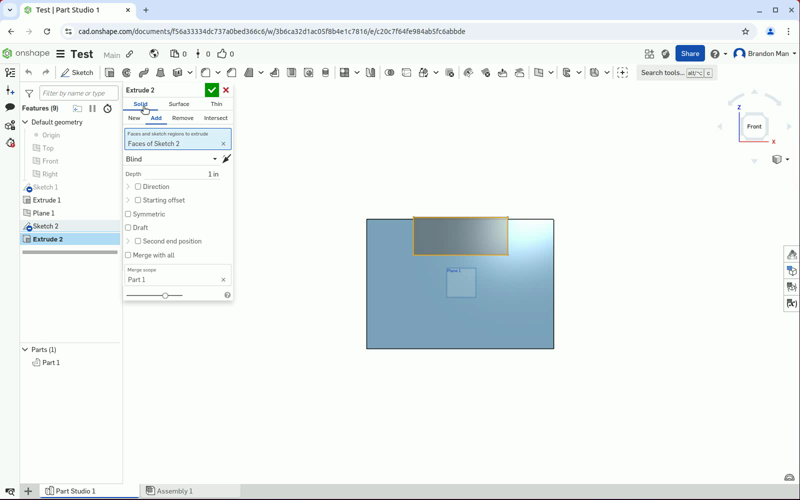
mouse_move(186, 120)
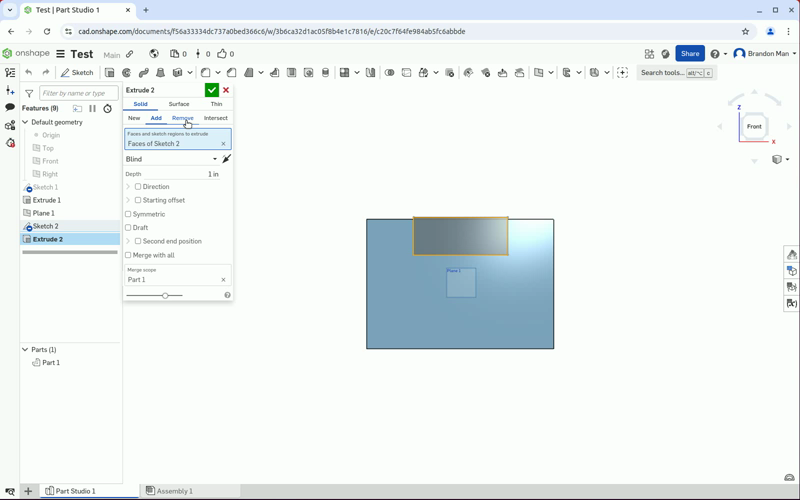
click(186, 120)
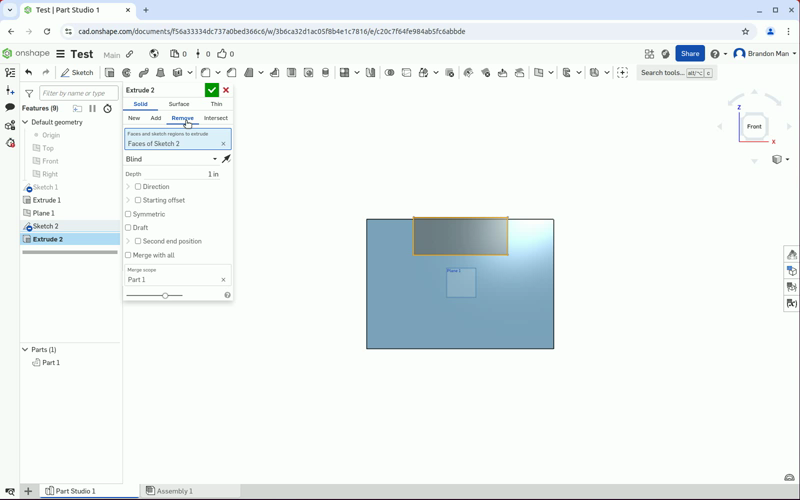
key(tab, 4)
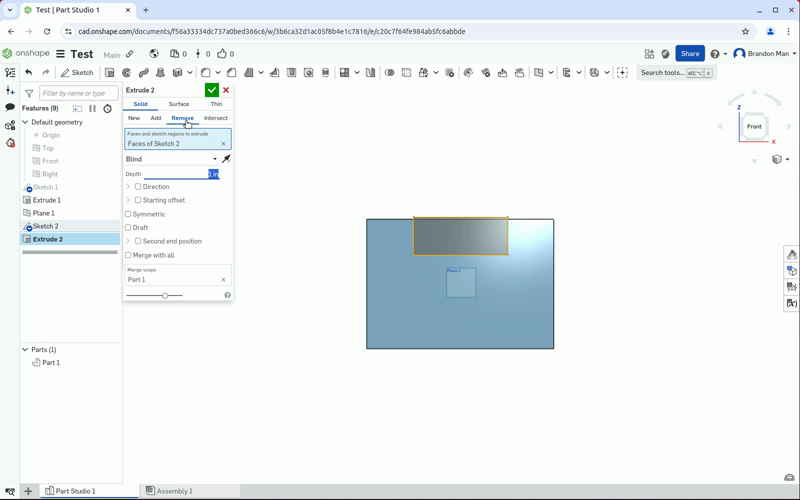
text(5.777)
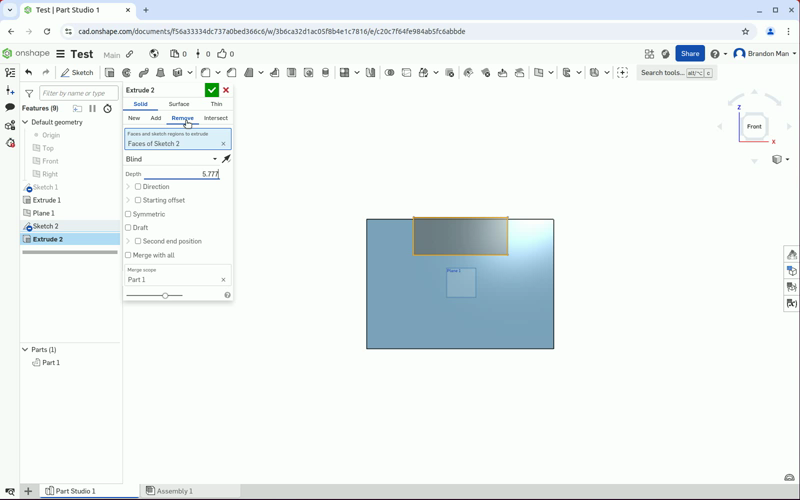
key(tab, 6)
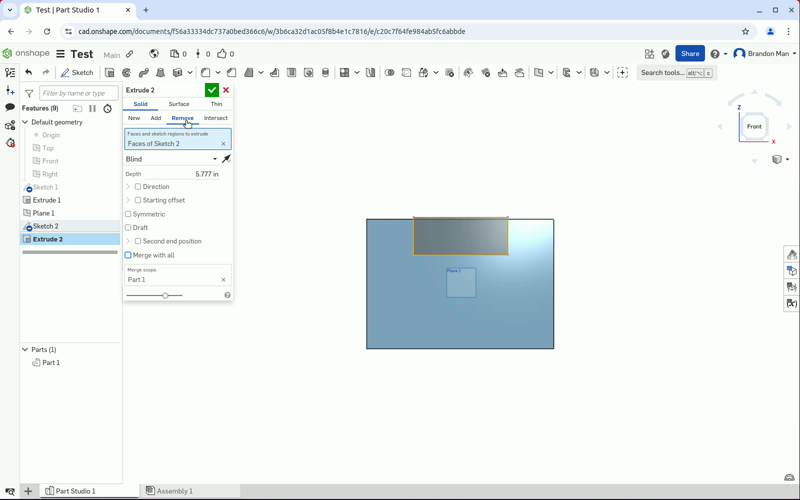
key(space)
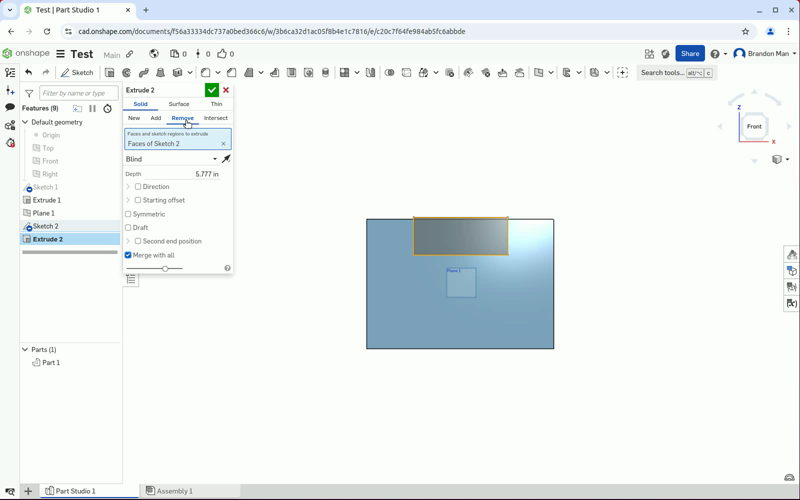
key(enter)
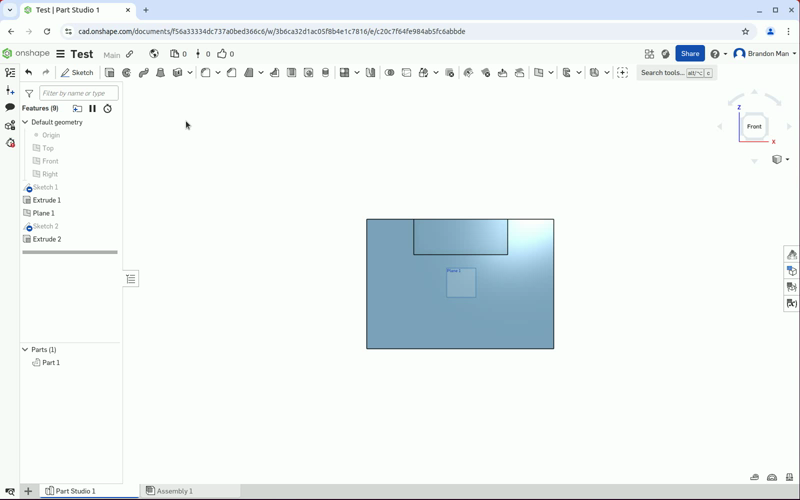
key(shift+h)
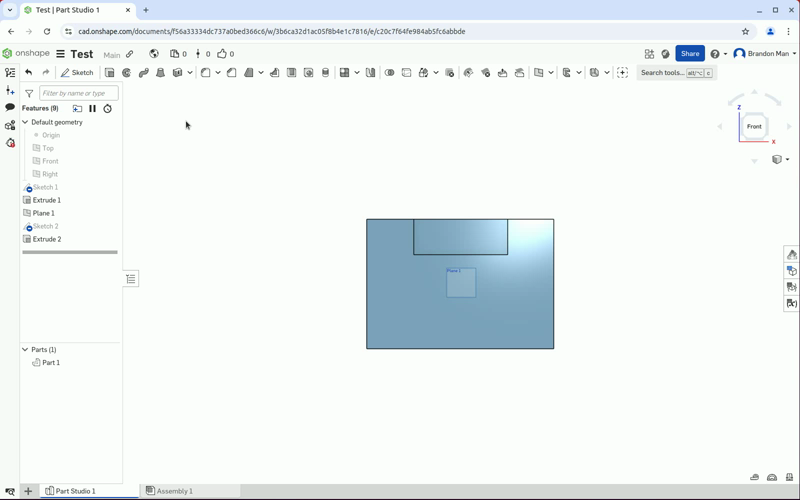
key(shift+h)
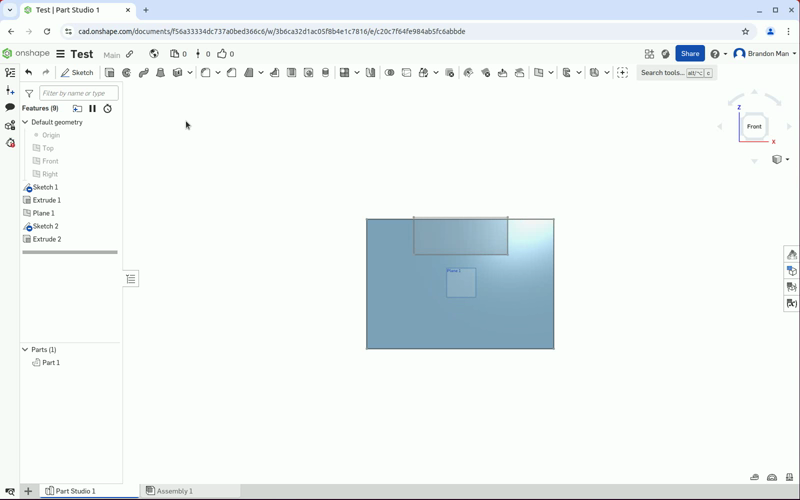
key(shift+7)
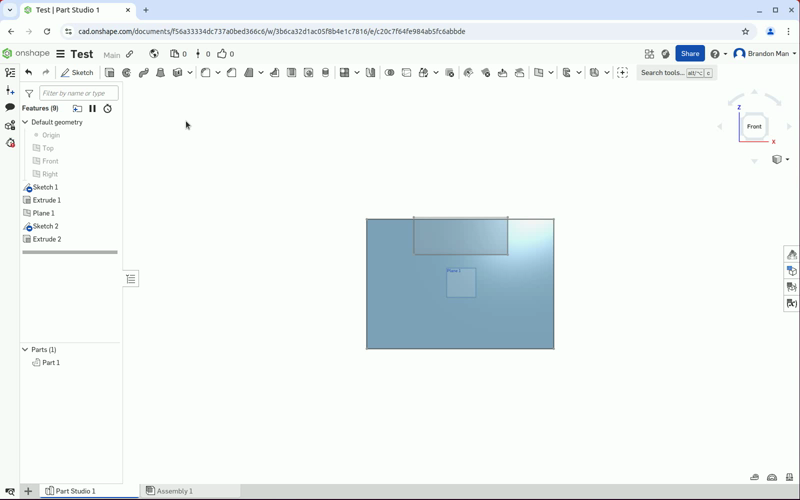
key(left, 2)
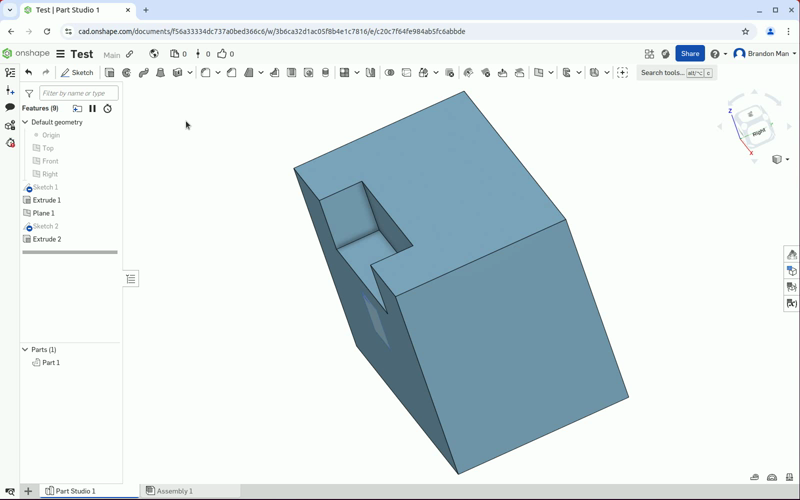
key(down, 2)
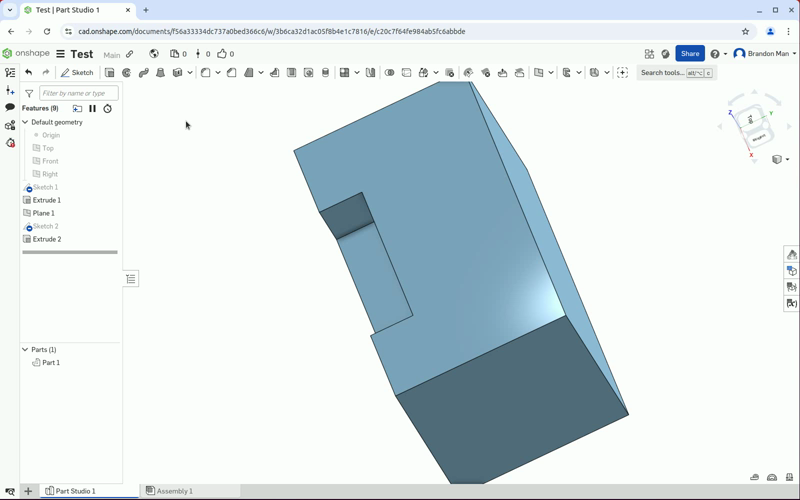
key(up, 2)
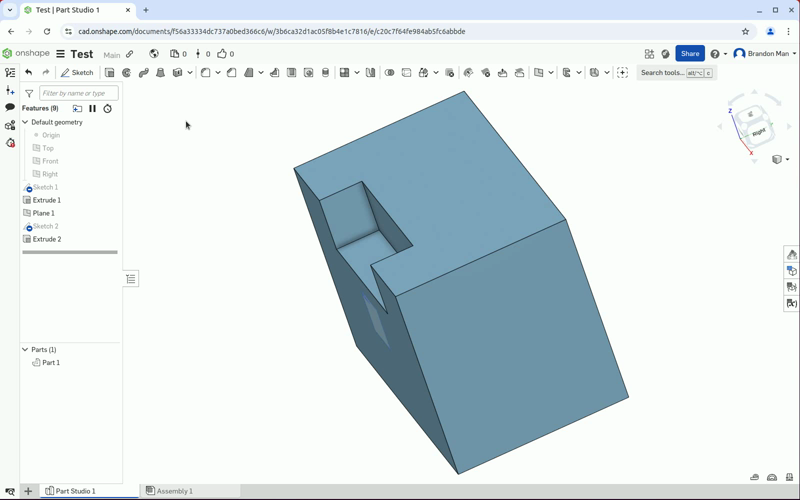
key(right, 2)
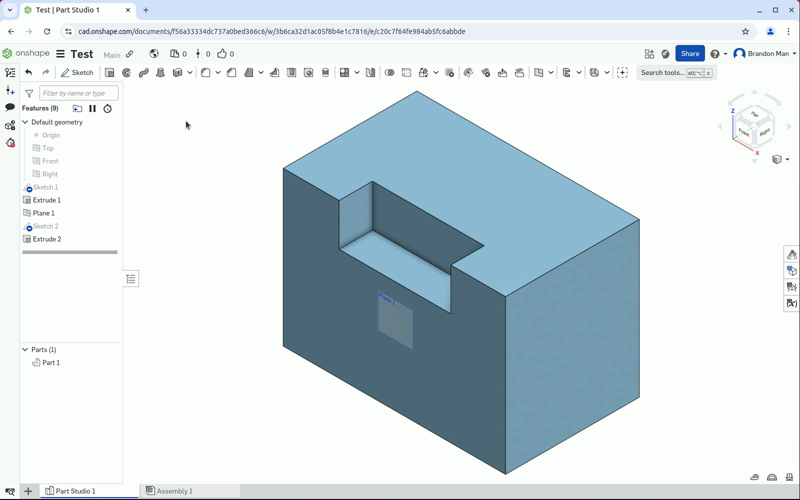
mouse_move(73, 189)
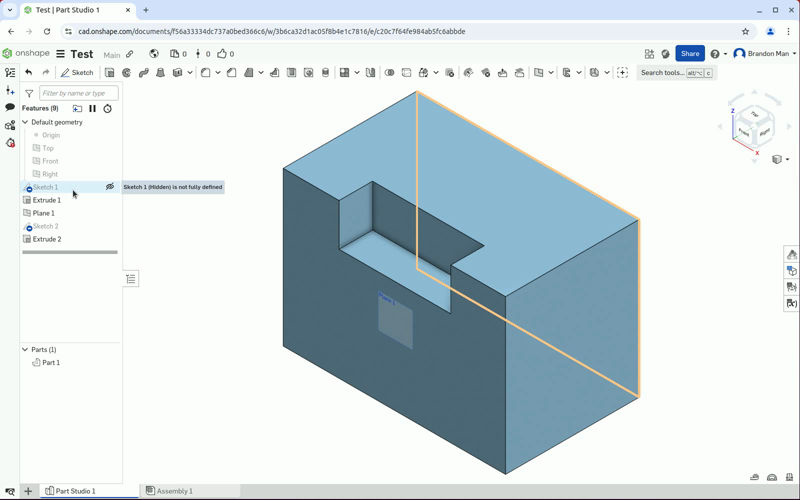
click(73, 189)